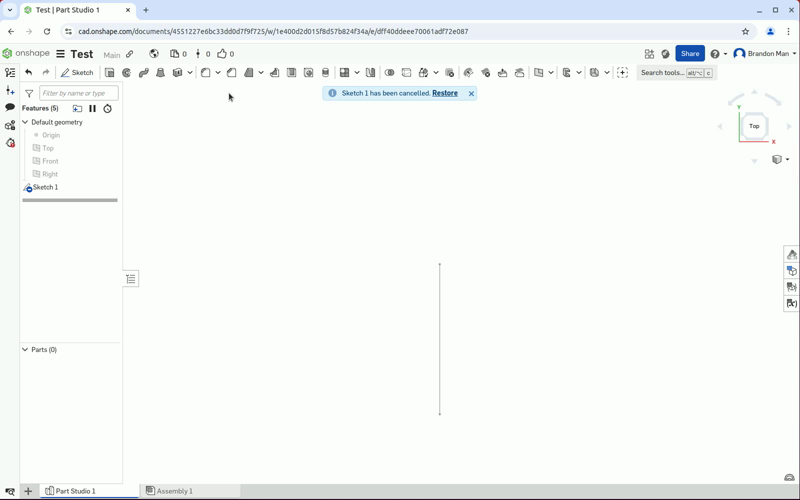
key(shift+h)
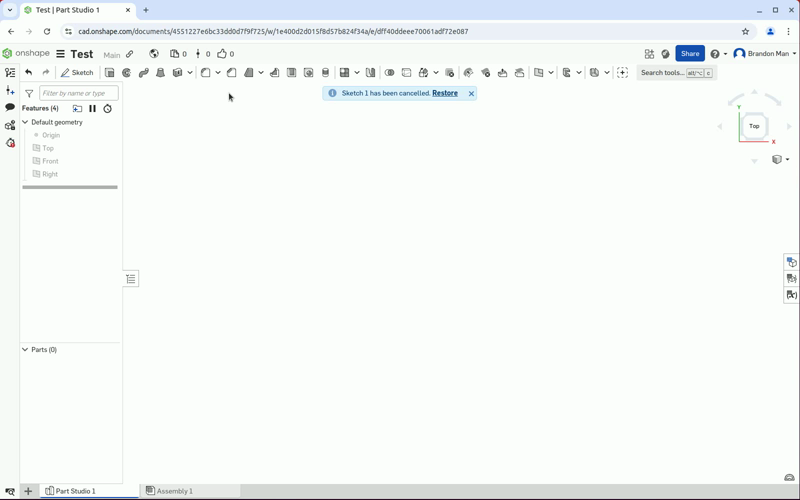
mouse_move(73, 352)
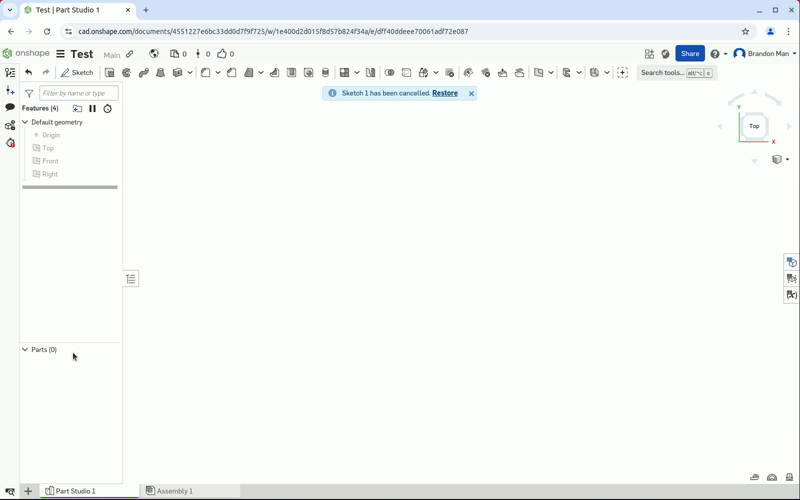
key(y)
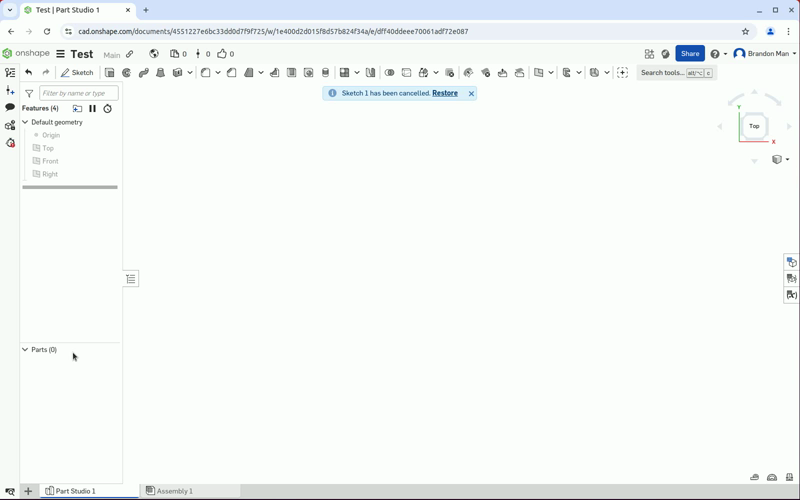
key(shift+p)
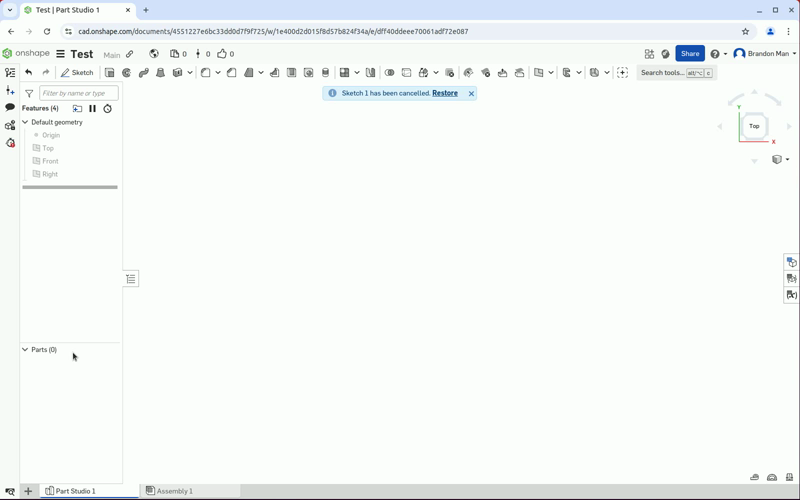
key(space)
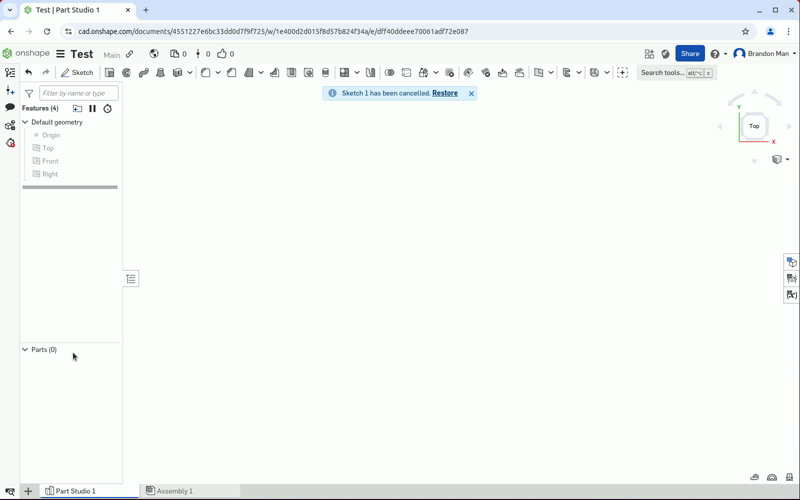
key_down(shift)
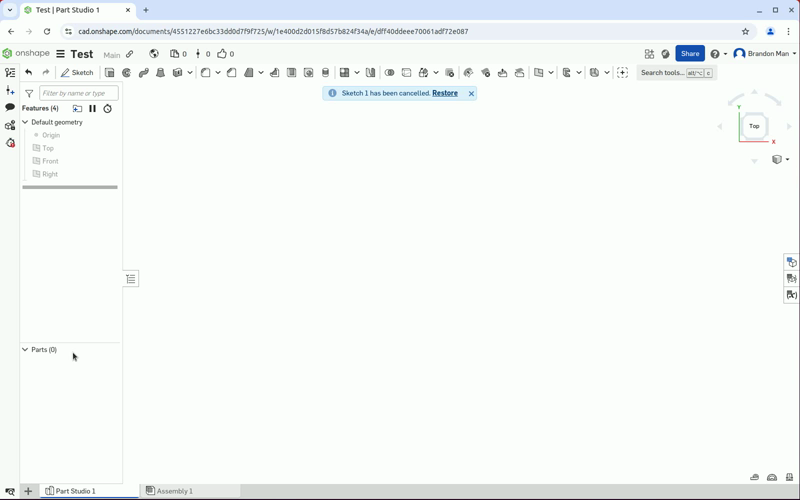
key(up)
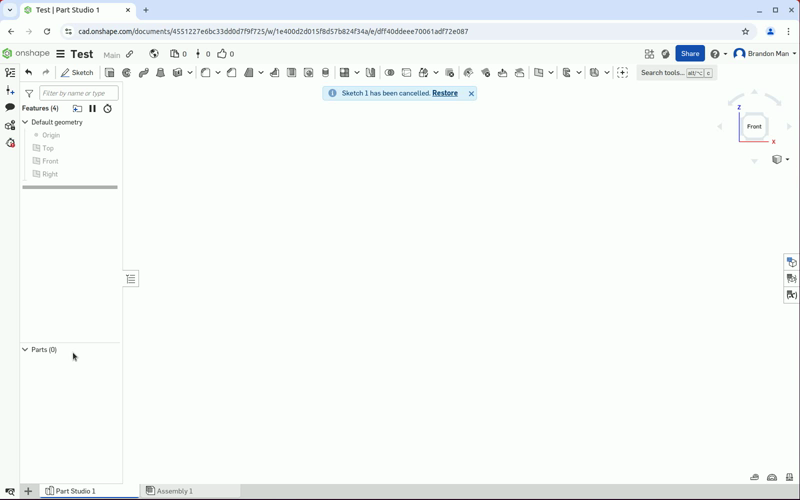
key_up(shift)
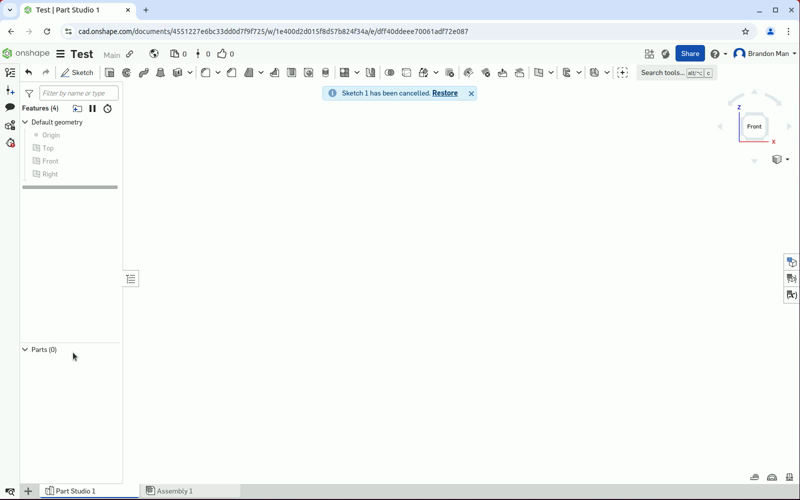
key(space)
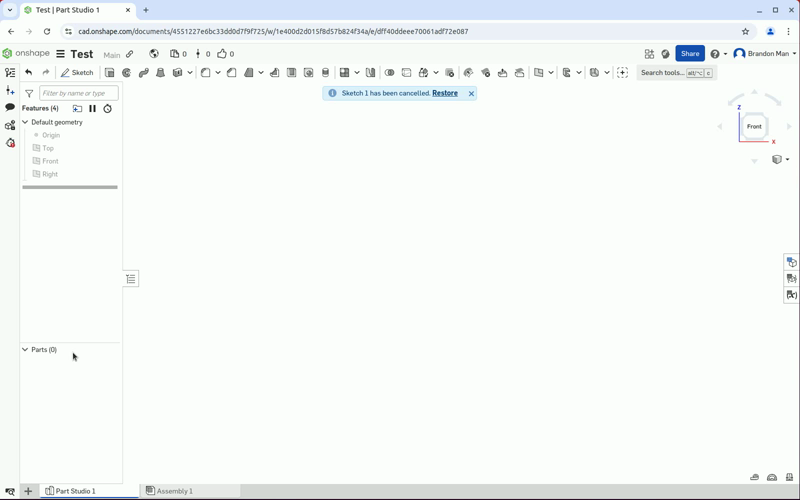
key_down(shift)
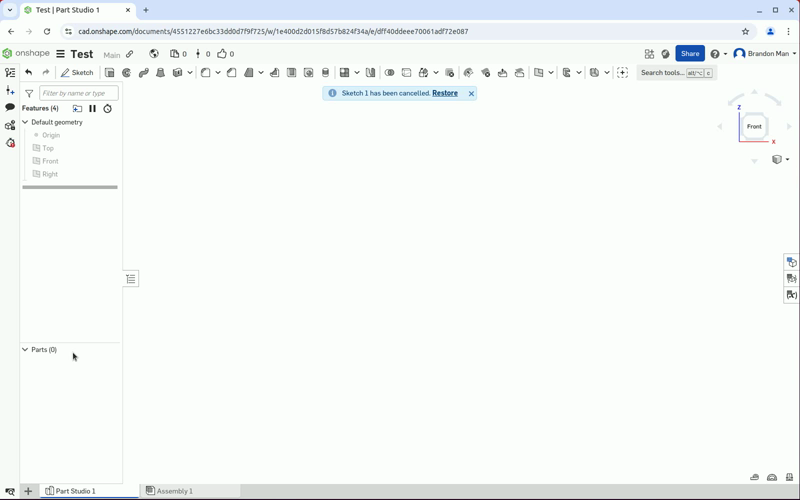
key(left)
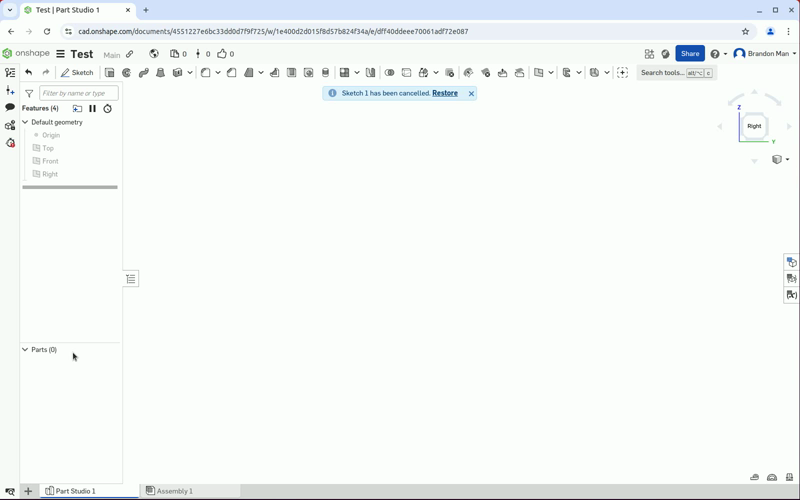
key_up(shift)
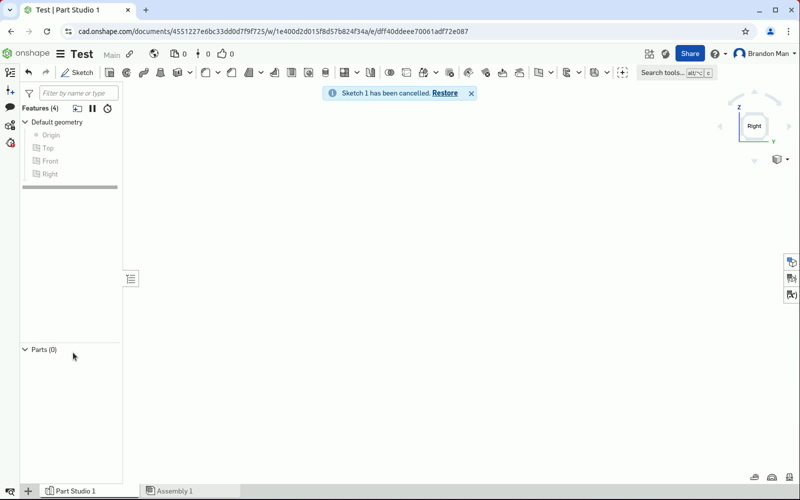
mouse_move(73, 352)
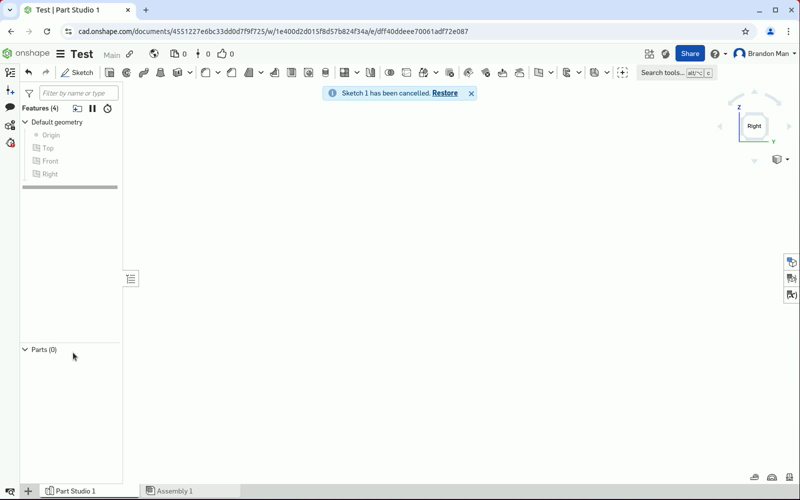
key(shift+y)
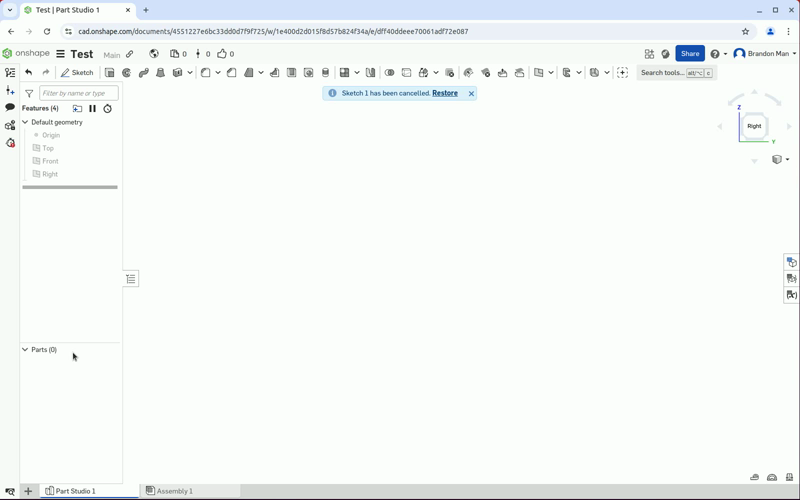
key(shift+s)
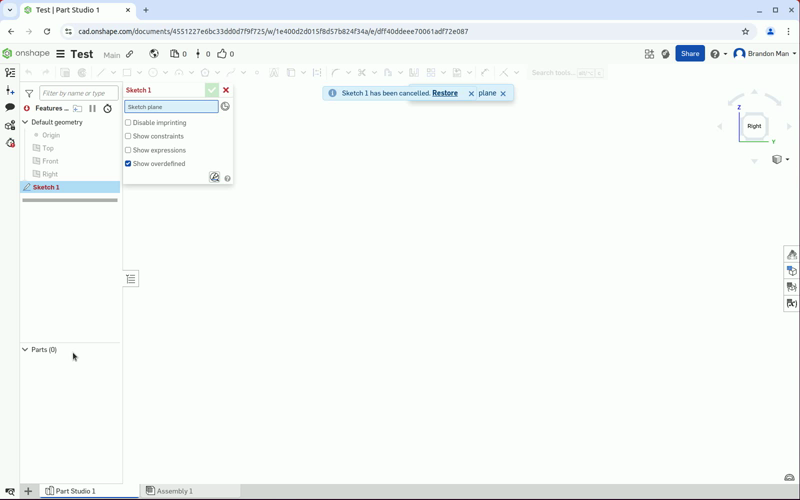
mouse_move(73, 176)
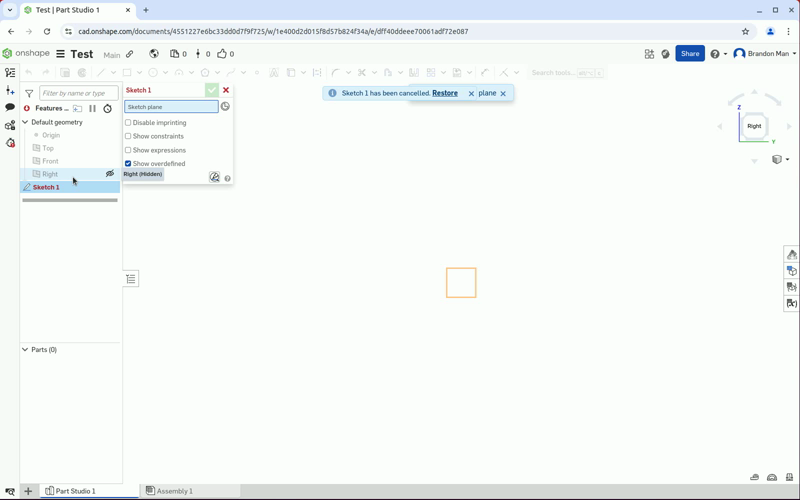
click(73, 176)
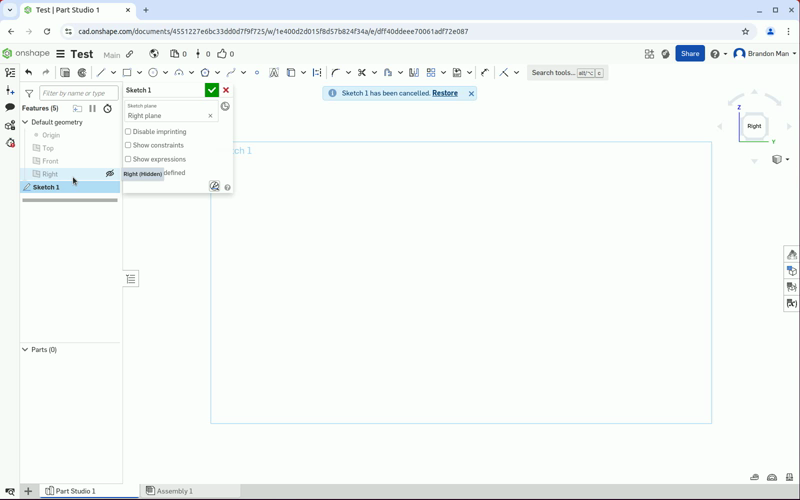
mouse_move(73, 352)
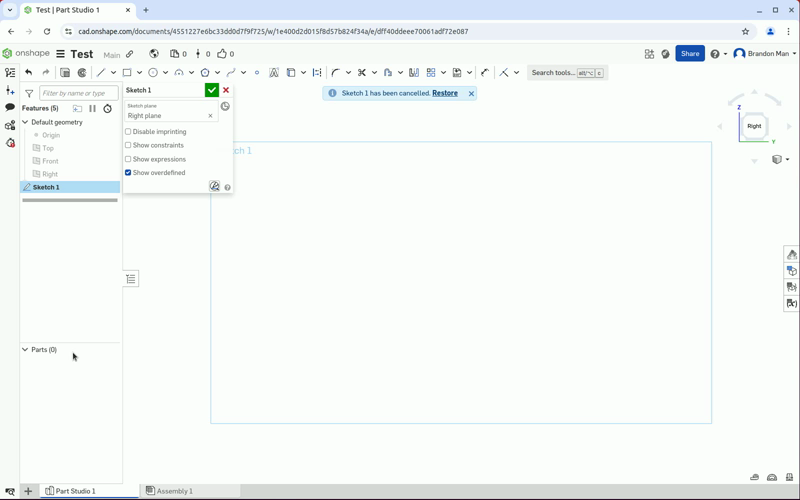
key(y)
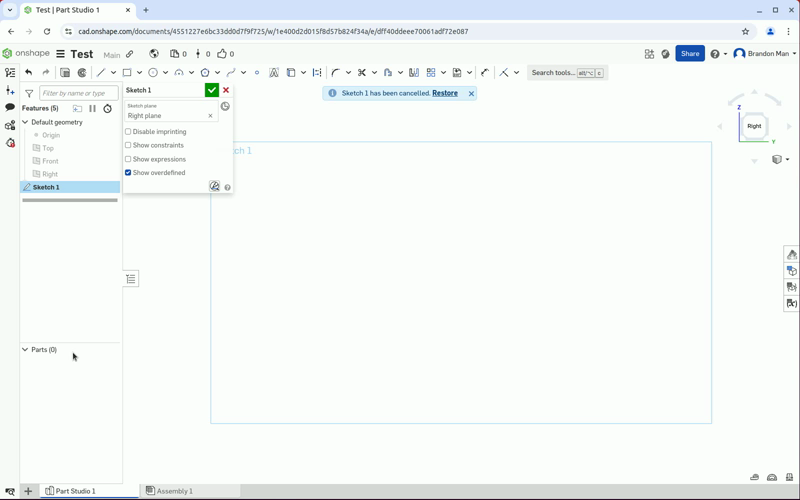
key(l)
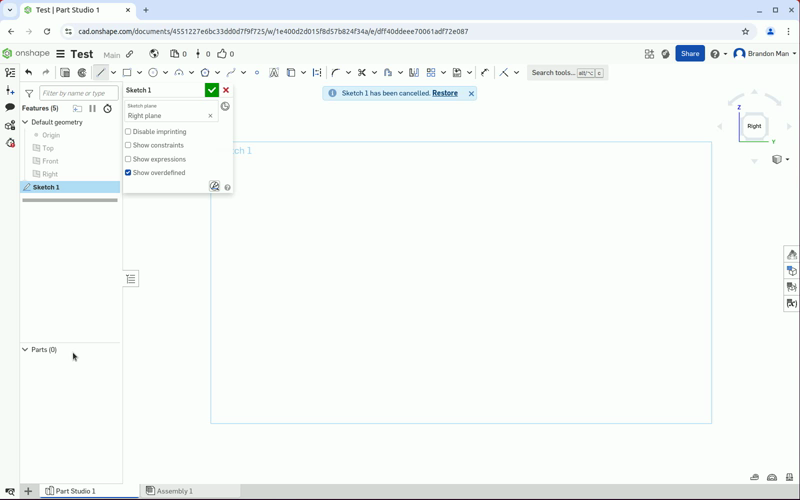
key_down(shift)
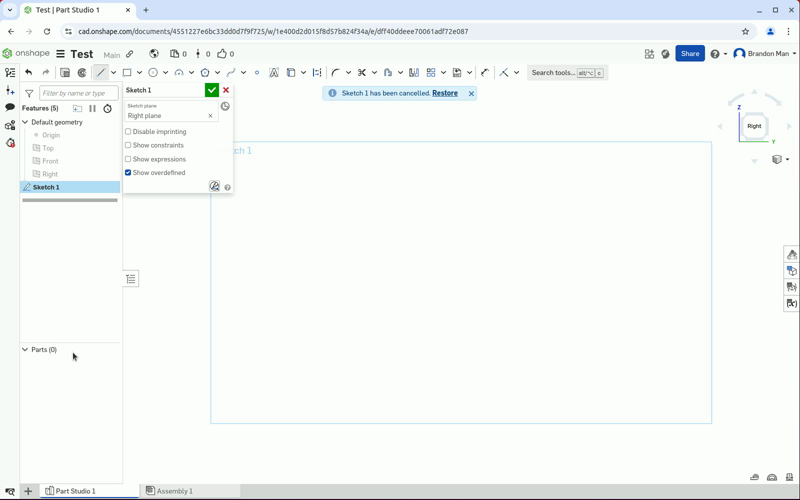
mouse_move(348, 282)
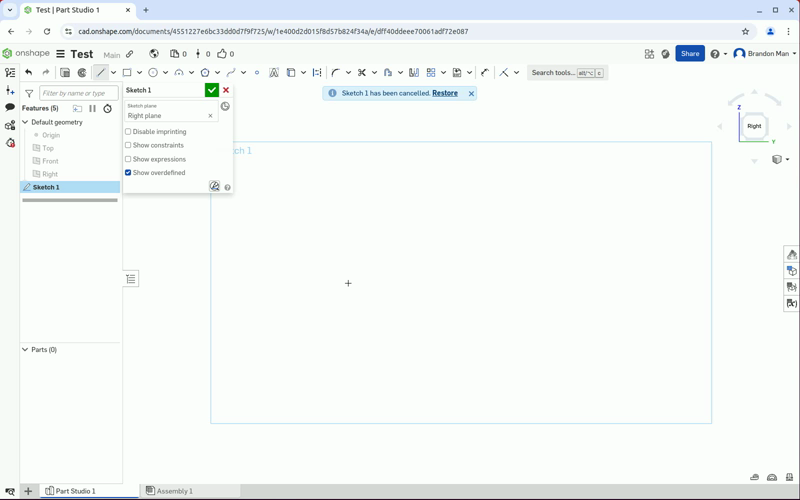
click(348, 282)
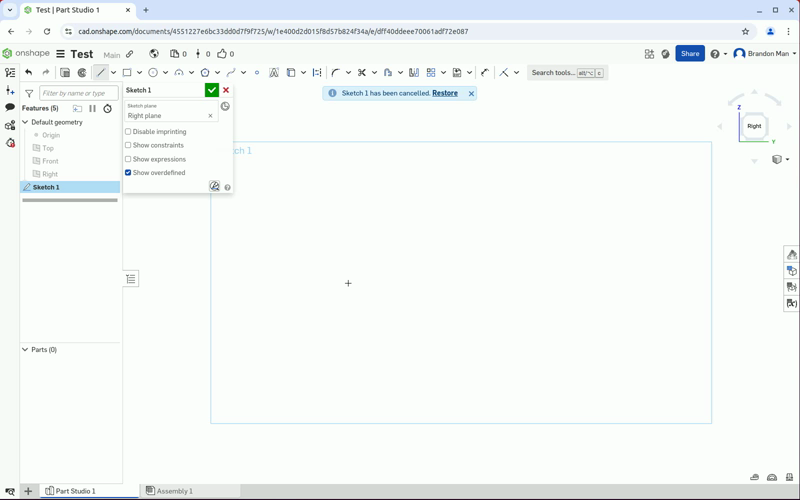
key_up(shift)
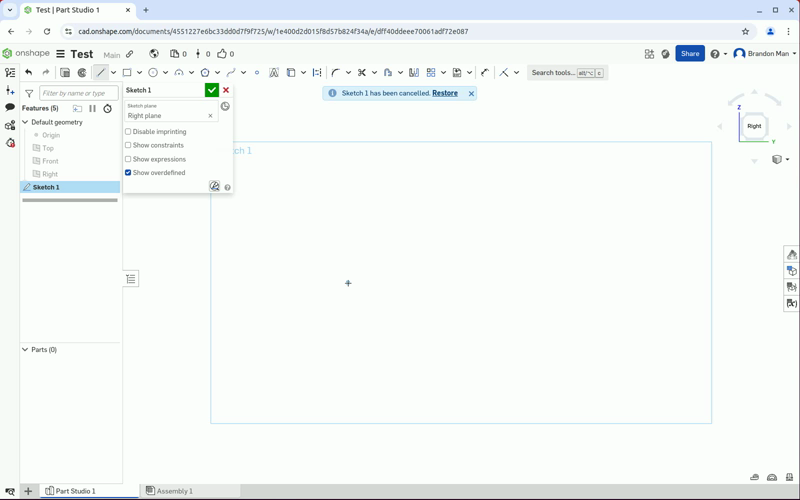
key_down(shift)
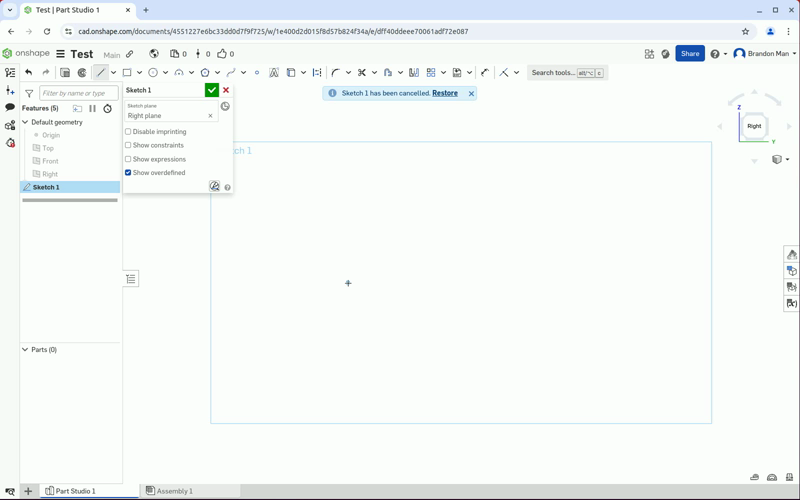
mouse_move(460, 282)
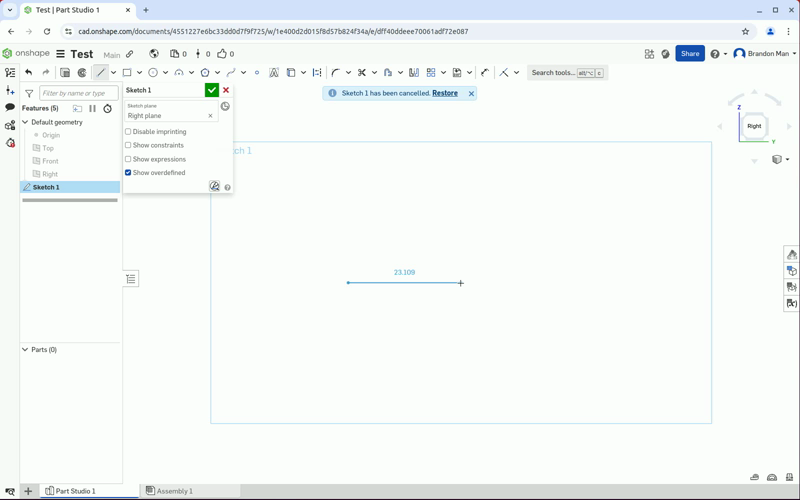
click(460, 282)
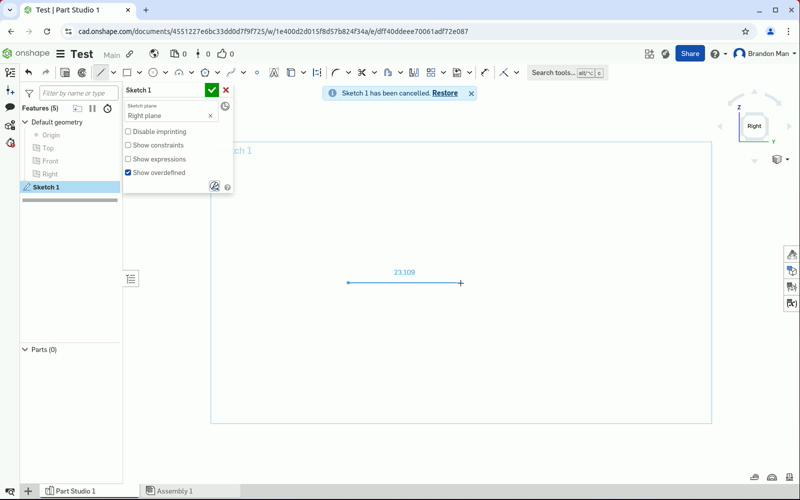
key_up(shift)
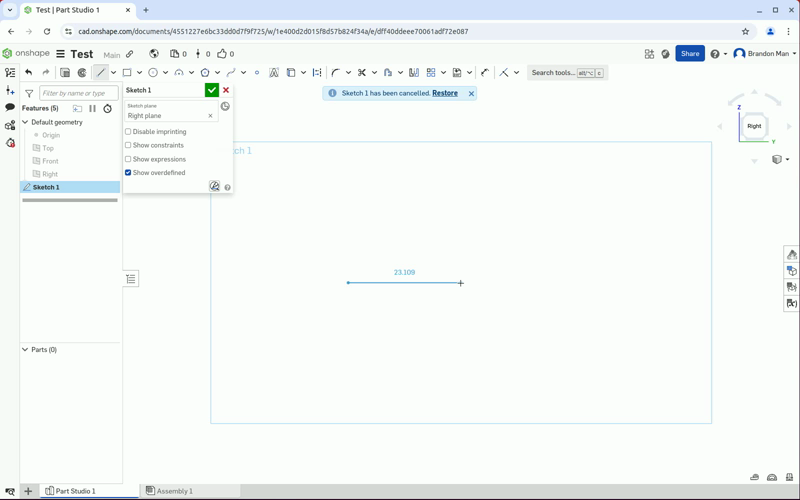
key_down(shift)
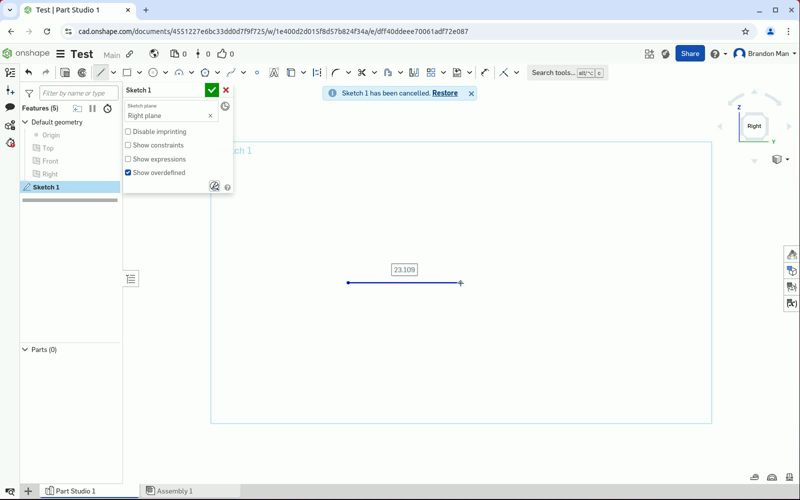
mouse_move(490, 282)
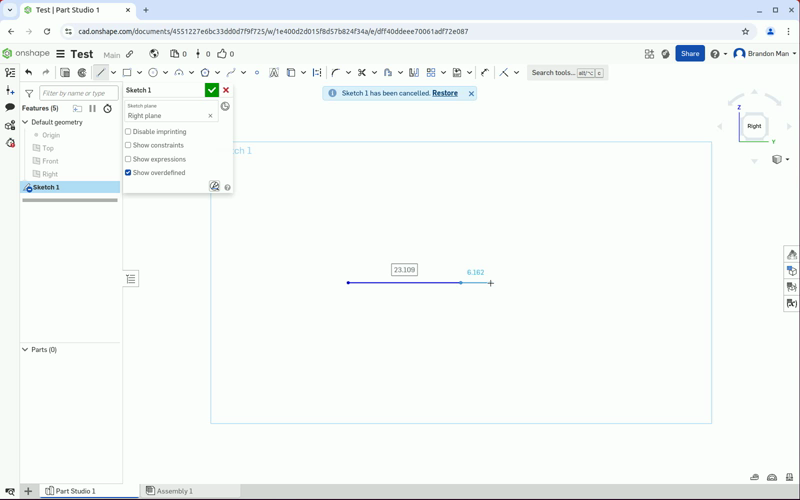
mouse_move(460, 264)
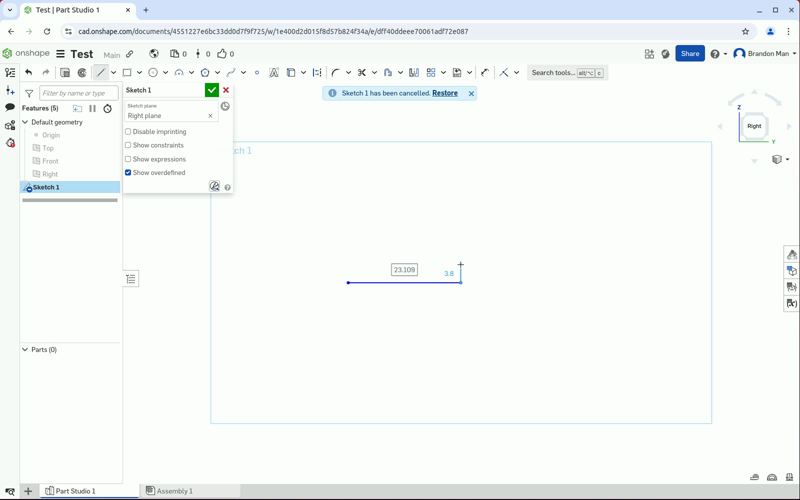
click(460, 264)
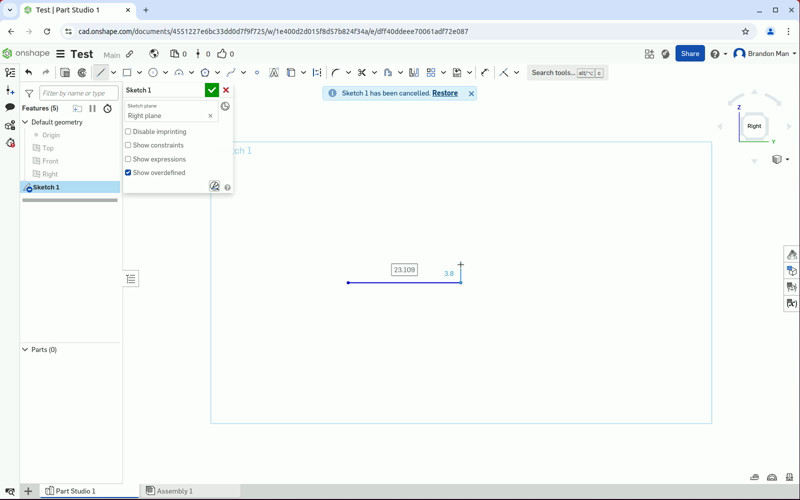
key_up(shift)
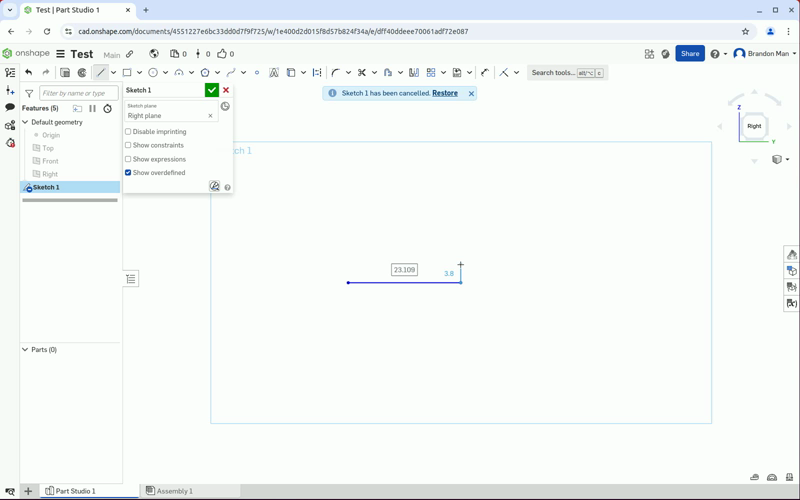
key_down(shift)
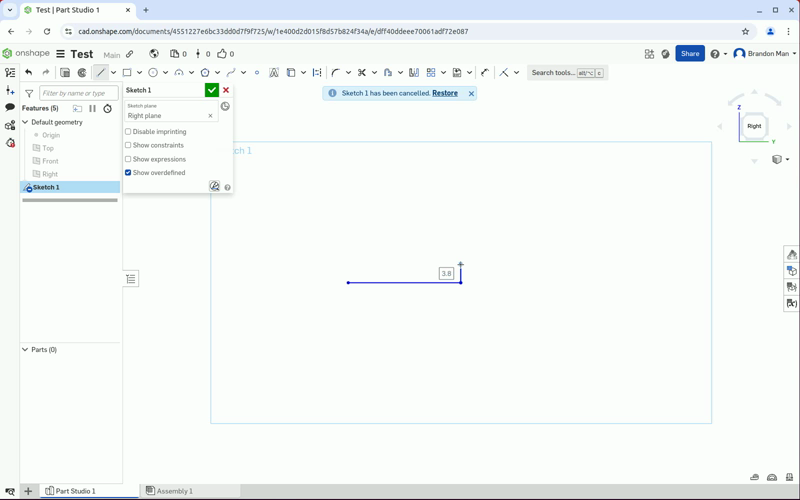
mouse_move(348, 264)
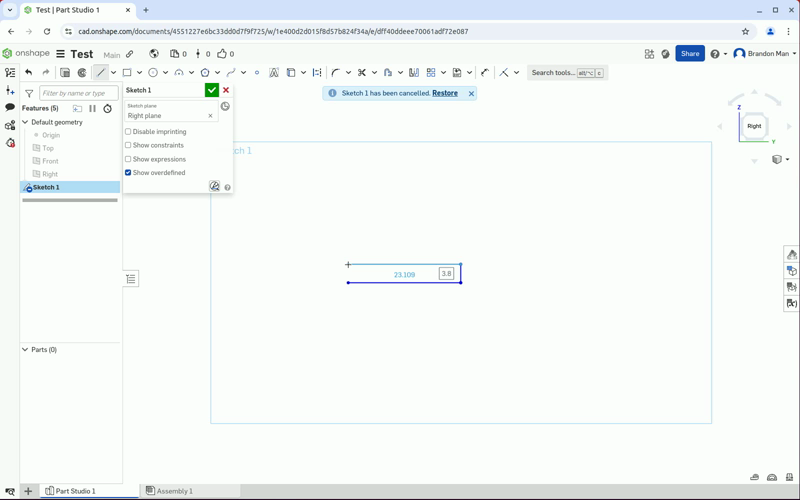
click(348, 264)
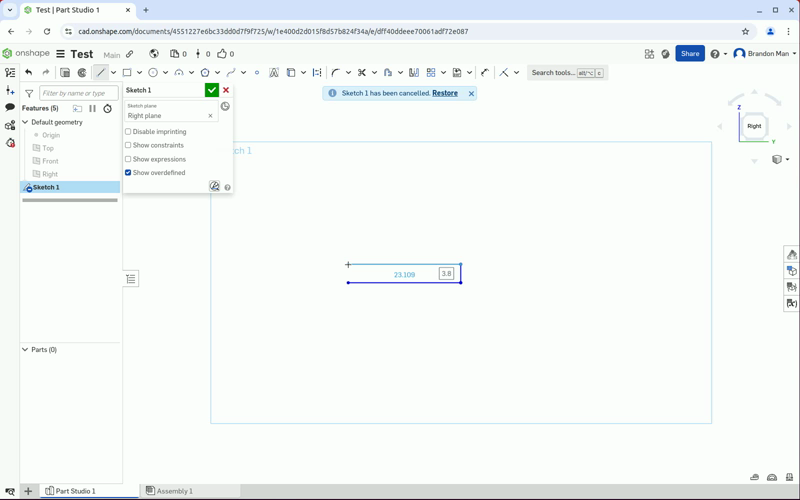
key_up(shift)
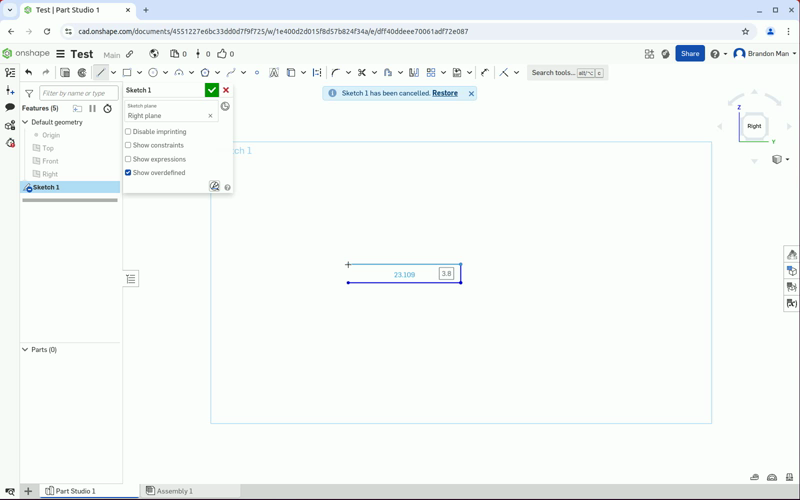
mouse_move(378, 264)
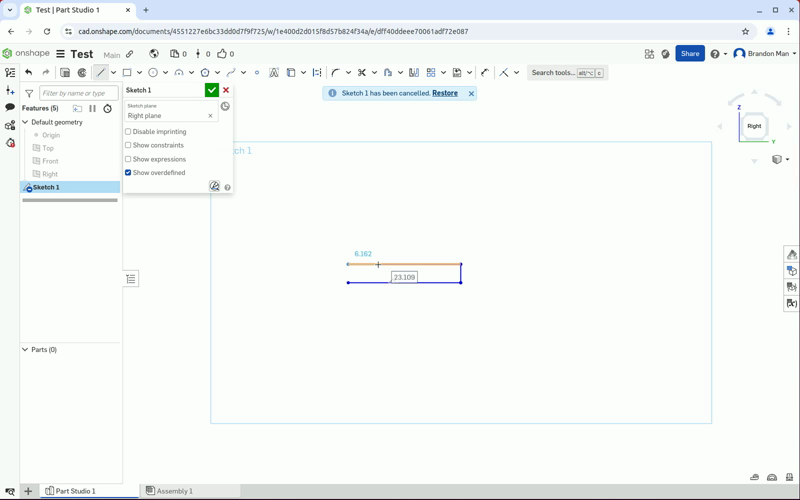
key_down(shift)
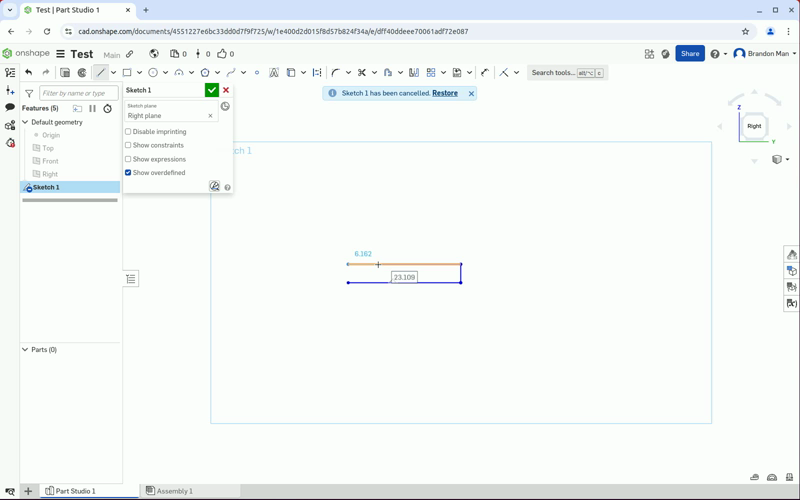
mouse_move(348, 282)
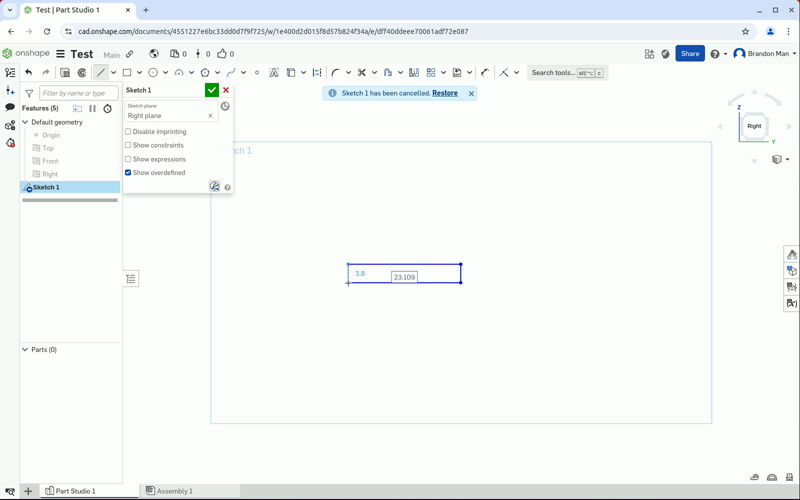
key_up(shift)
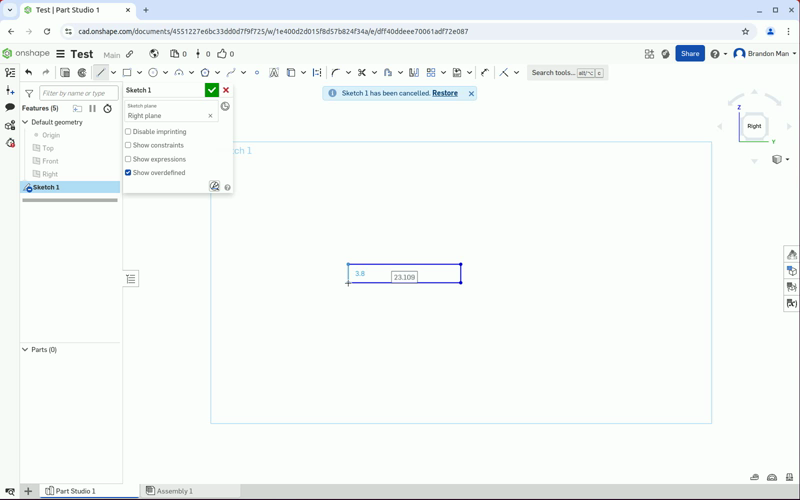
click(348, 282)
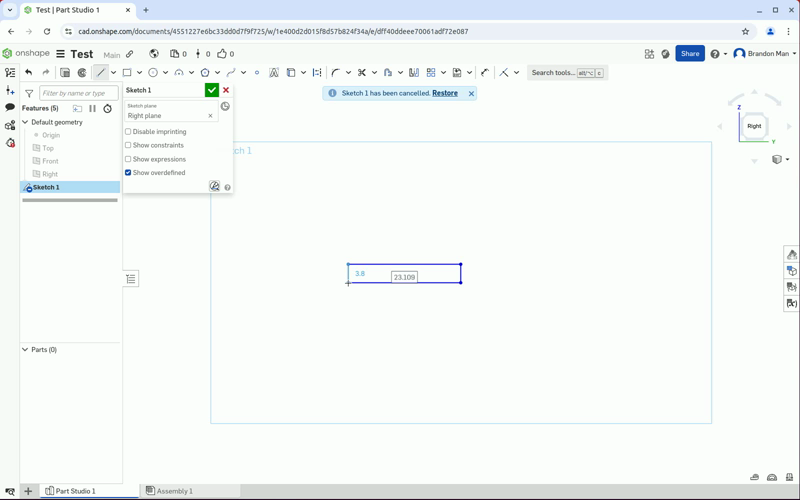
key(esc)
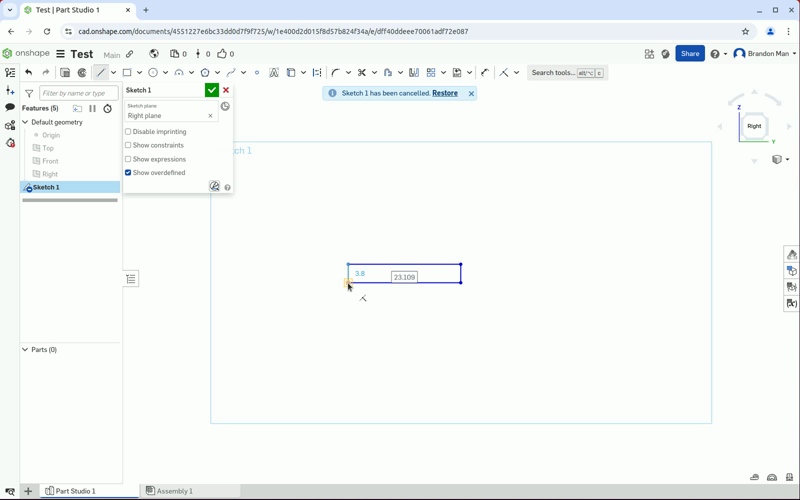
mouse_move(416, 269)
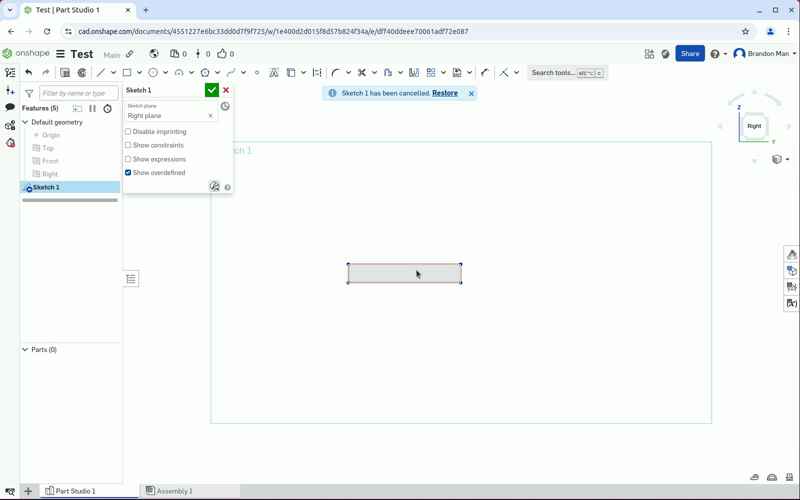
click(416, 269)
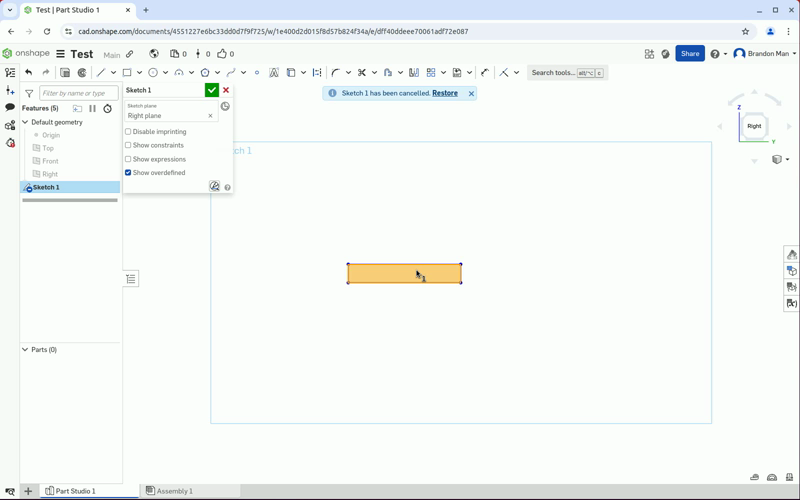
mouse_move(73, 352)
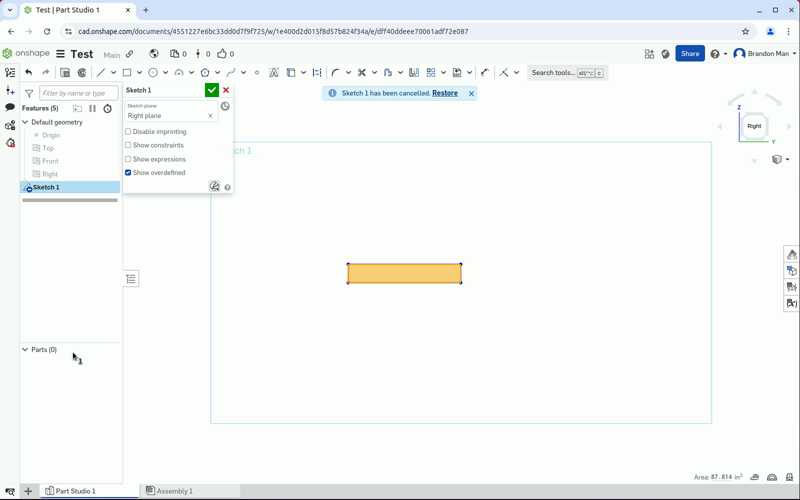
key(shift+y)
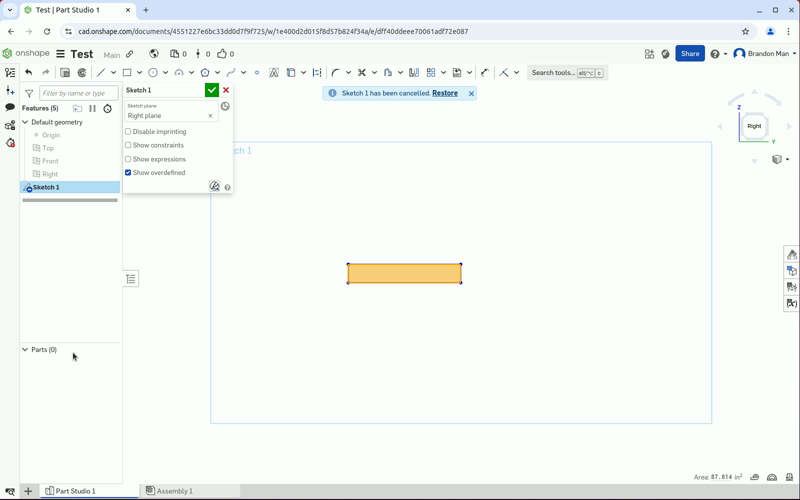
key(shift+e)
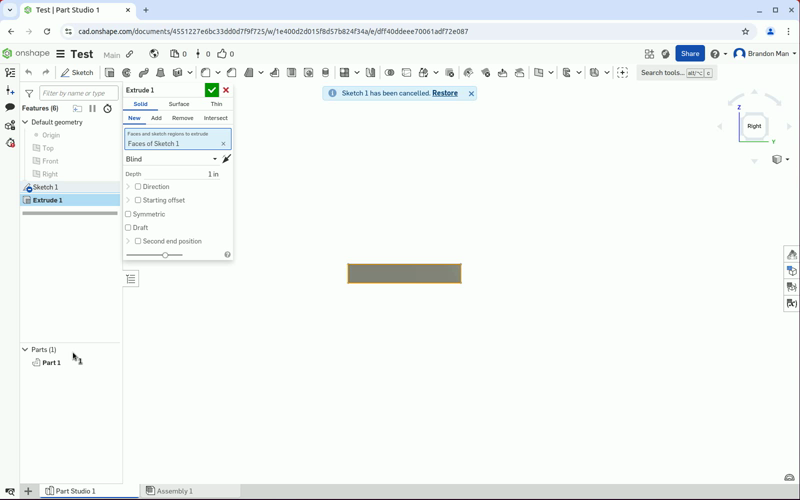
mouse_move(143, 106)
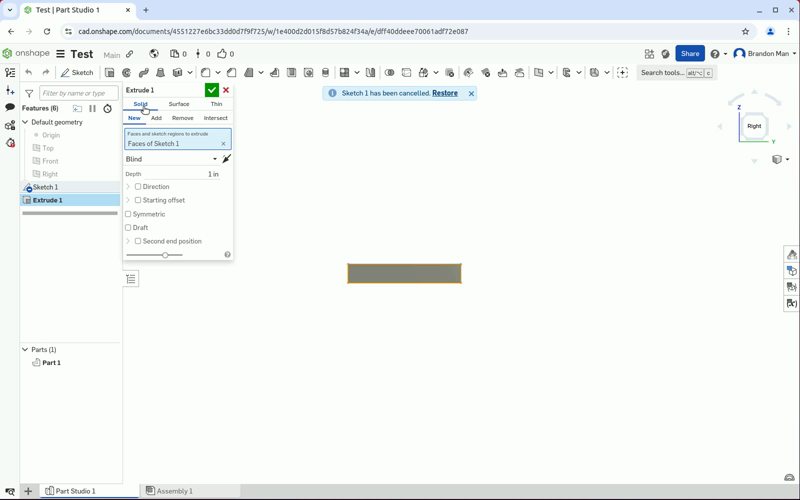
click(143, 106)
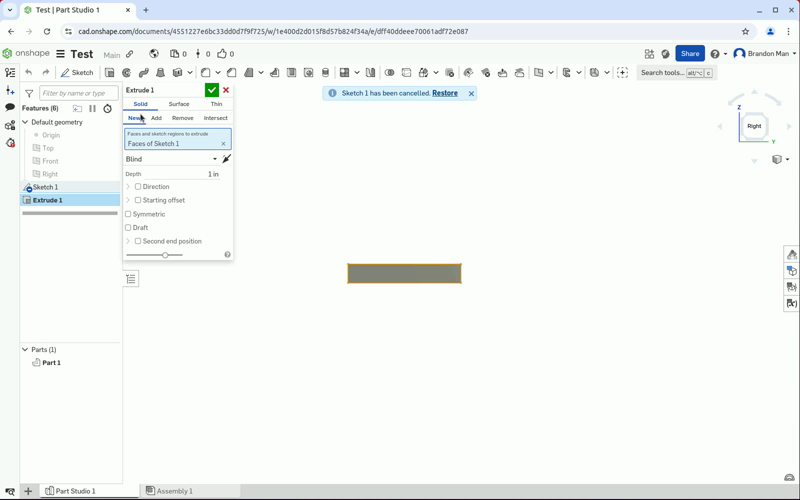
mouse_move(137, 120)
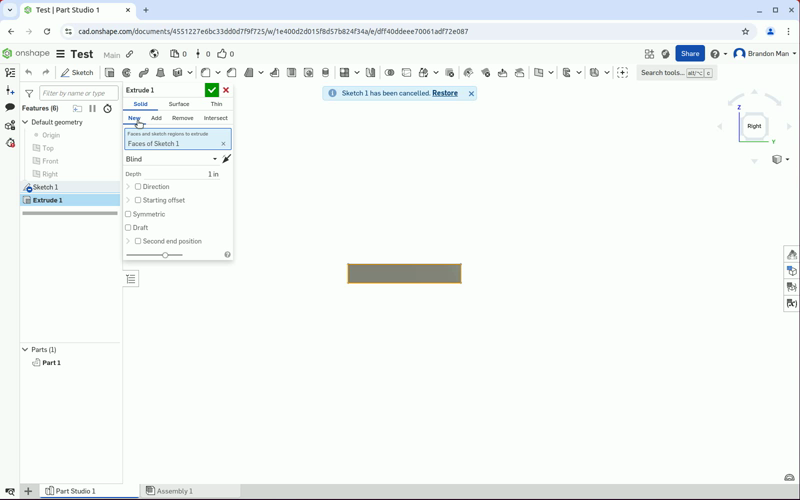
click(137, 120)
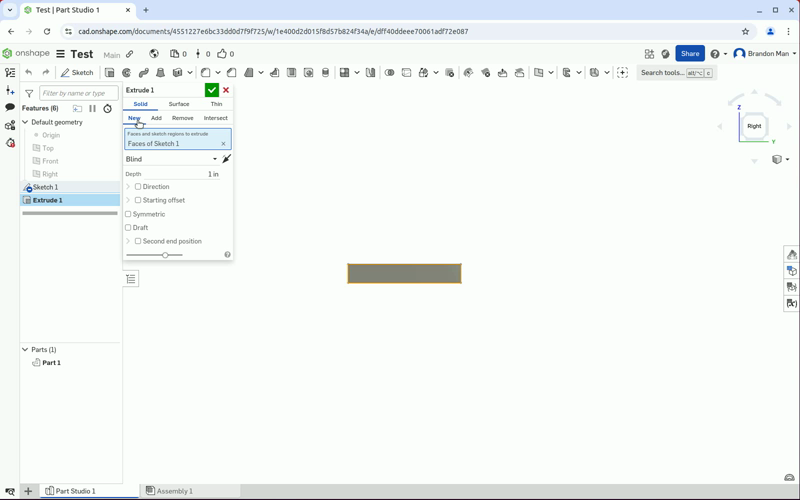
key(tab, 4)
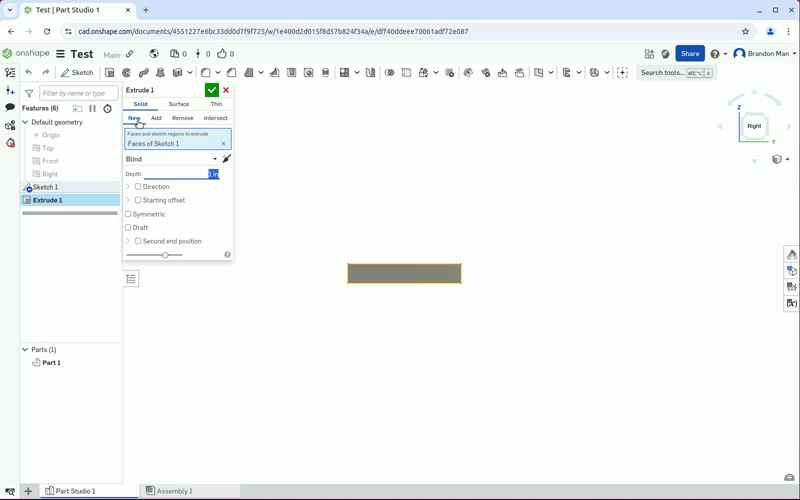
text(15.405)
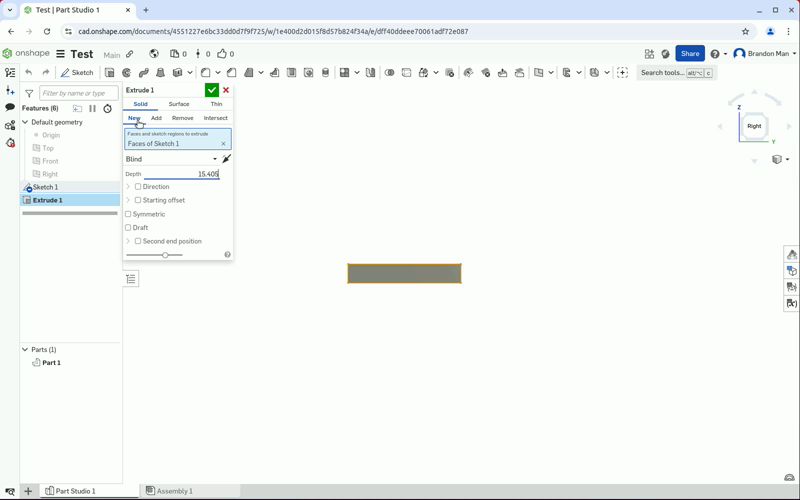
key(enter)
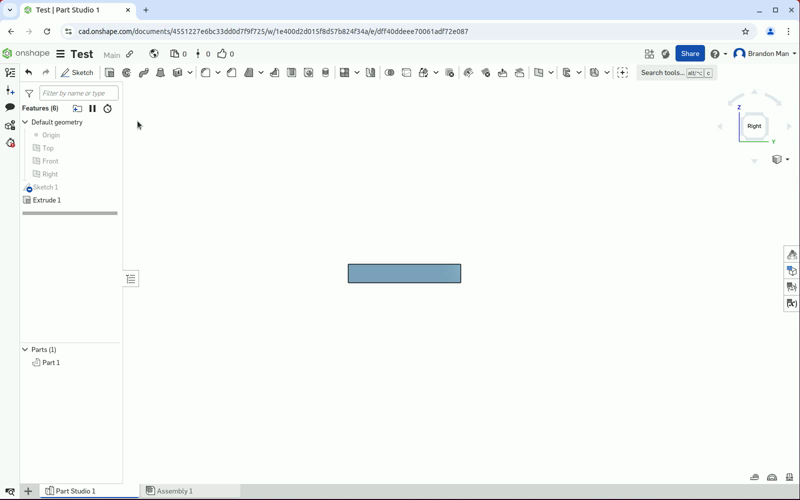
key(shift+h)
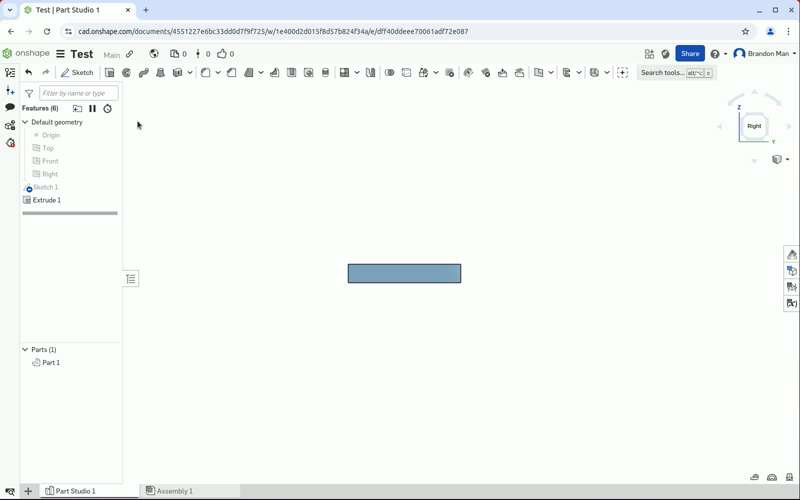
key(shift+h)
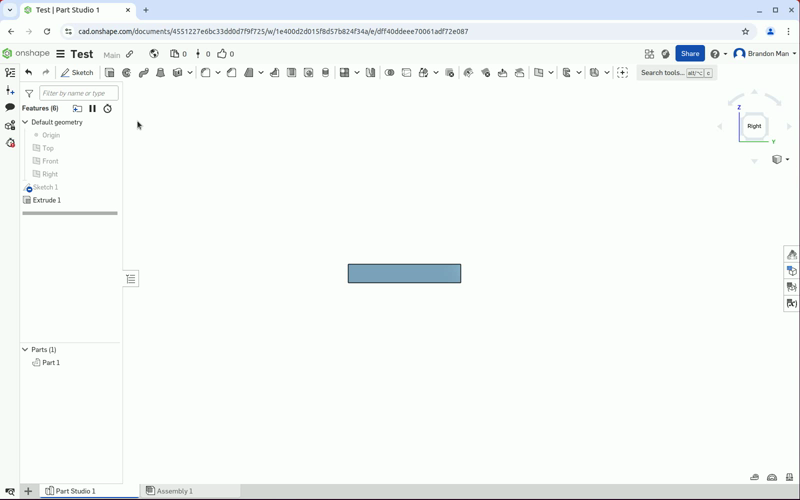
mouse_move(73, 189)
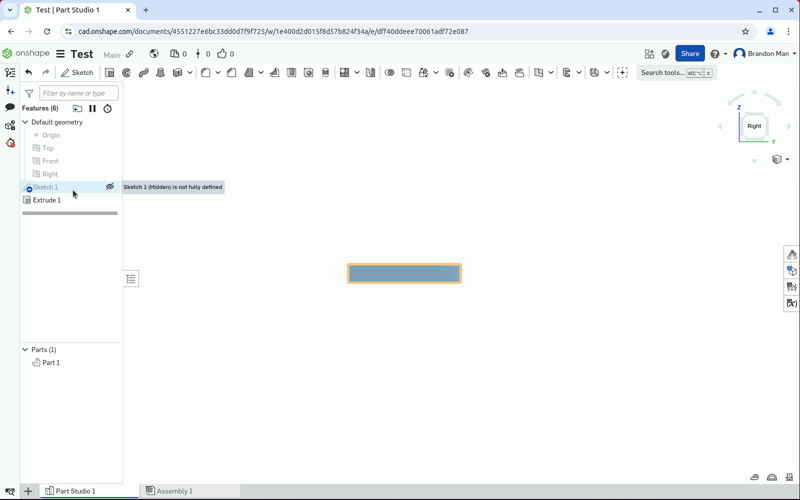
click(73, 189)
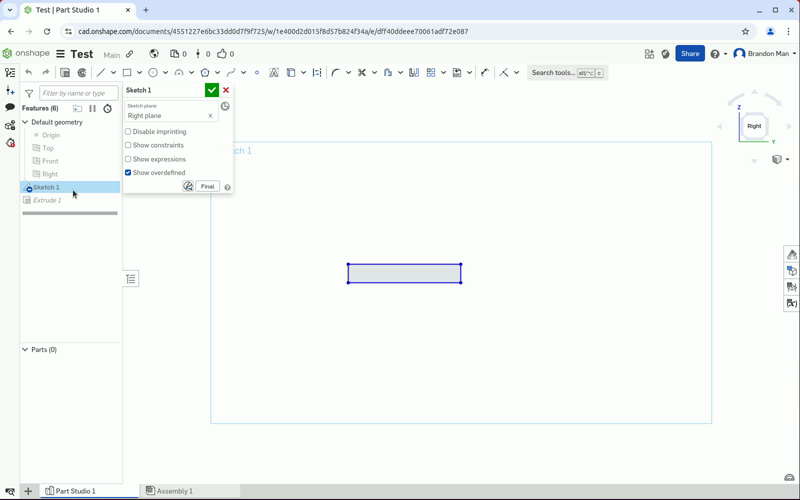
mouse_move(229, 92)
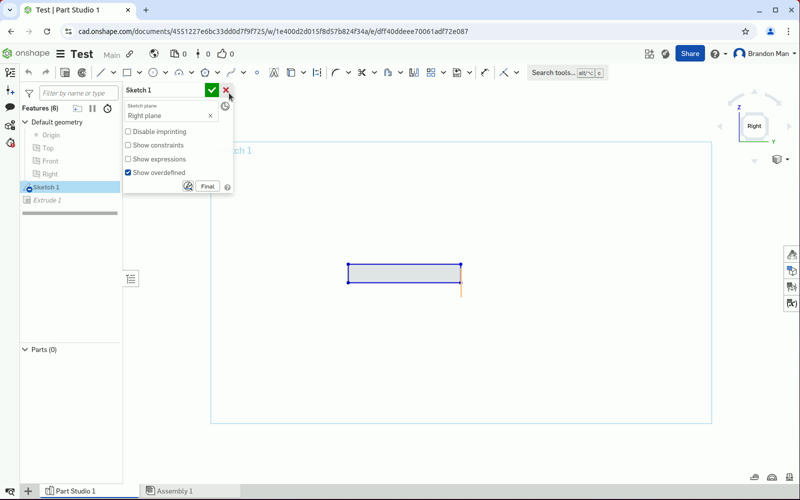
click(229, 92)
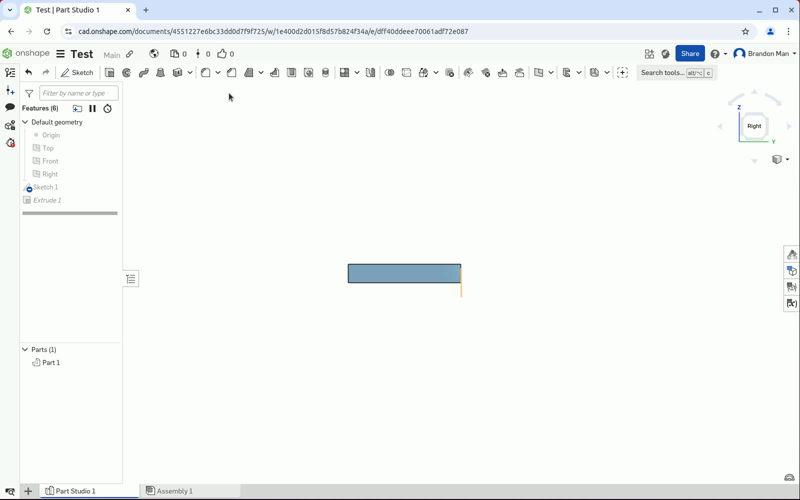
mouse_move(73, 352)
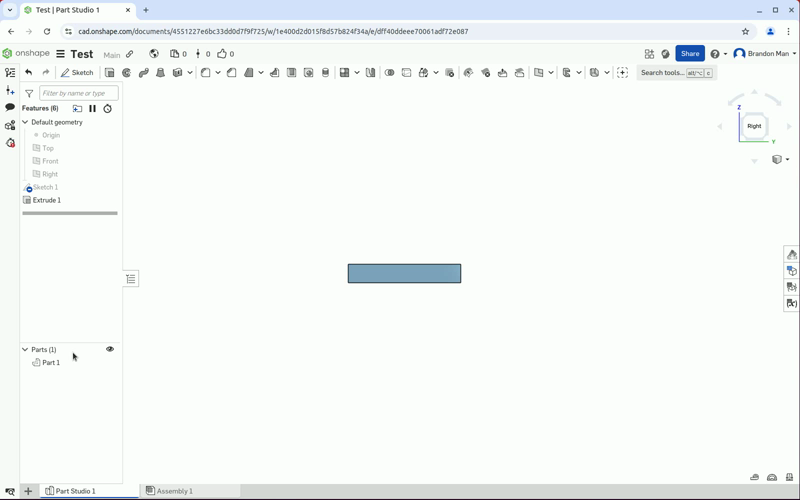
key(y)
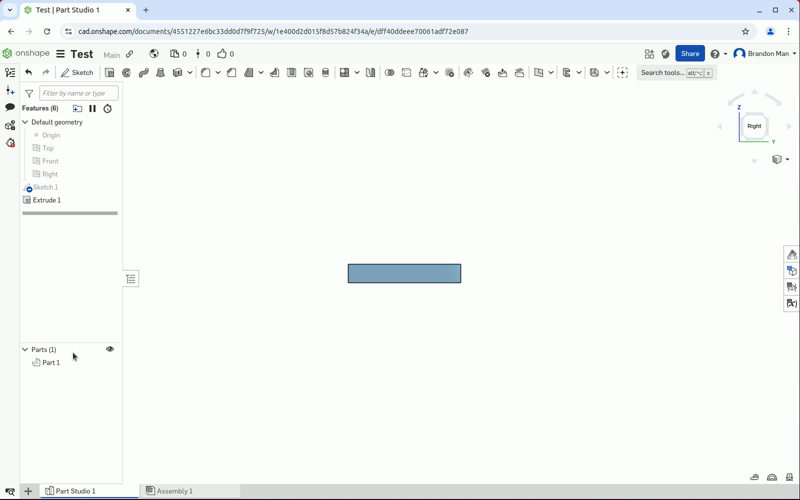
key(shift+p)
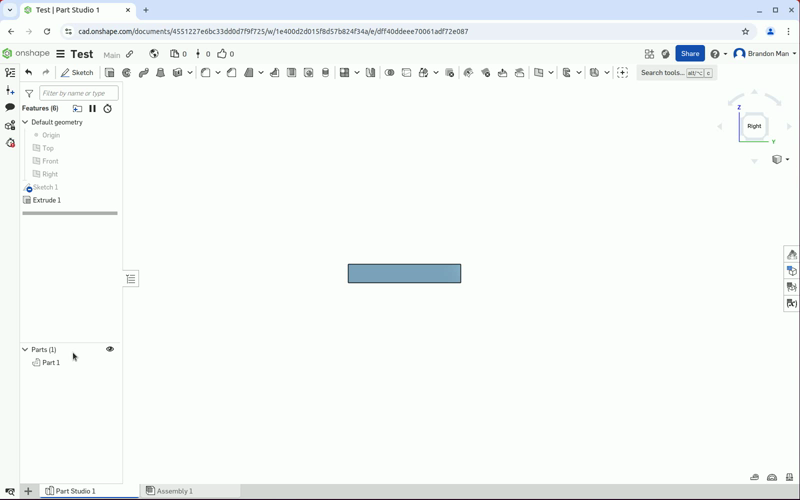
key(space)
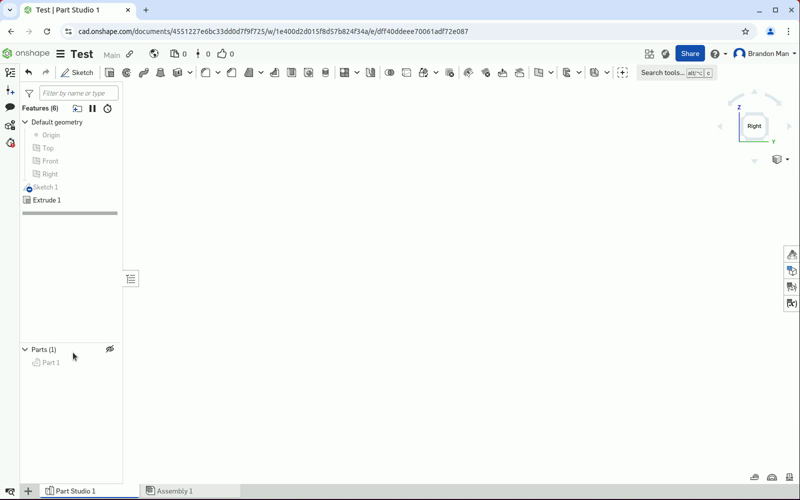
key_down(shift)
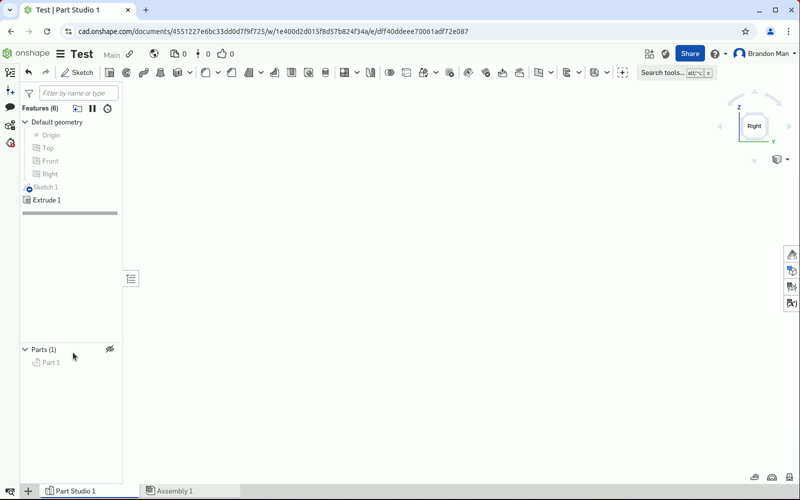
key(right)
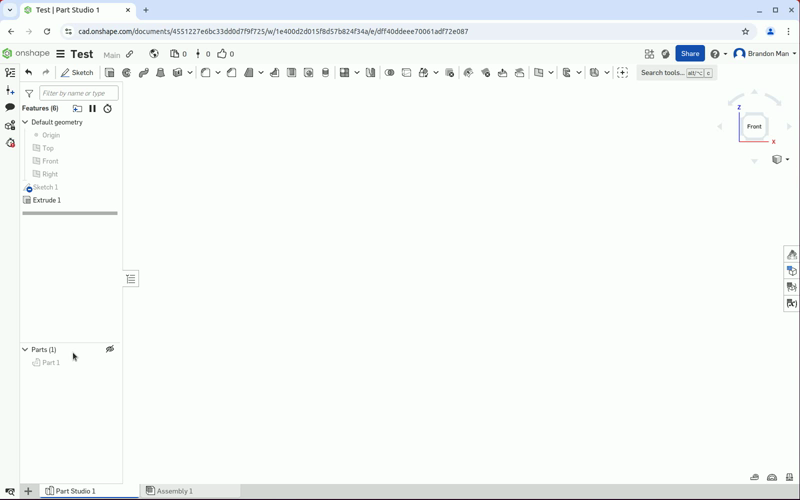
key_up(shift)
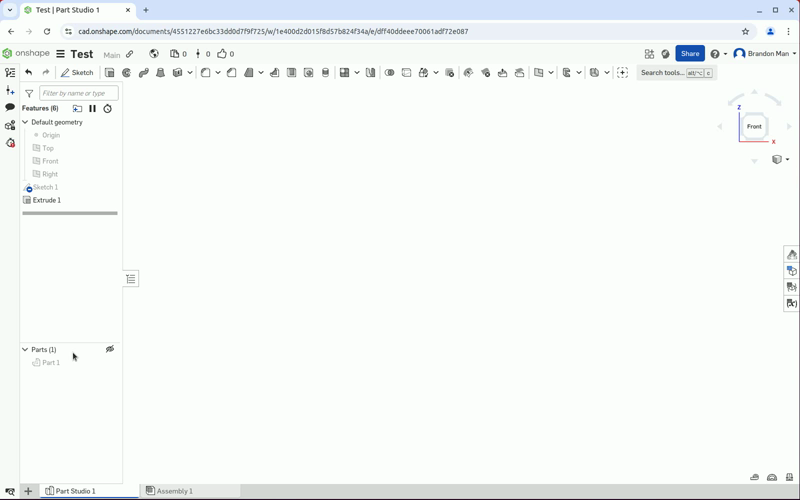
mouse_move(73, 352)
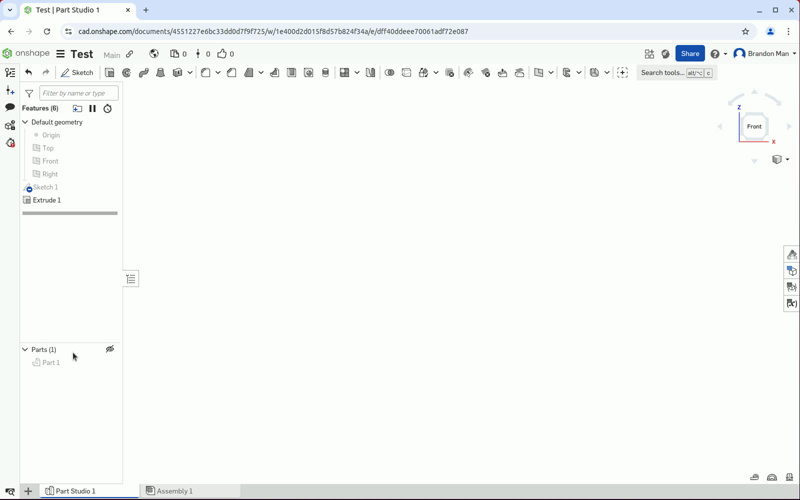
key(shift+y)
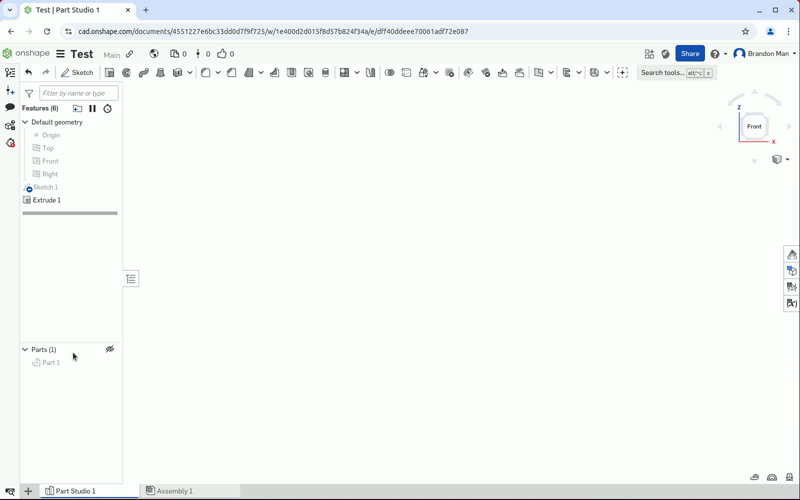
key(shift+s)
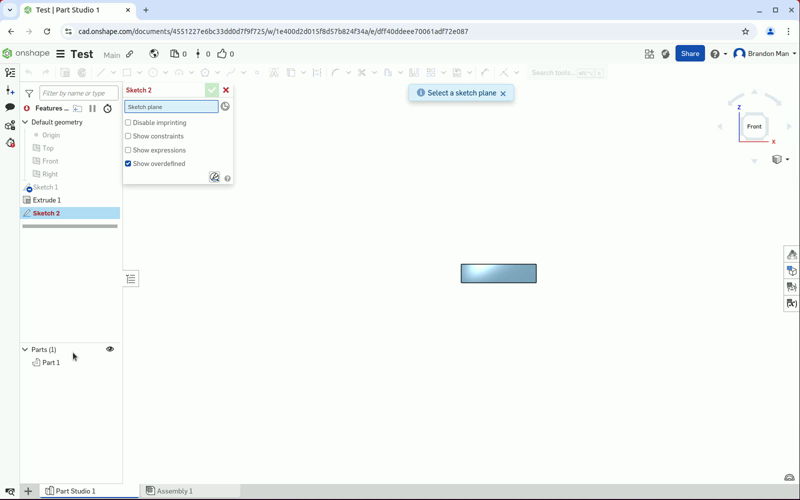
mouse_move(73, 163)
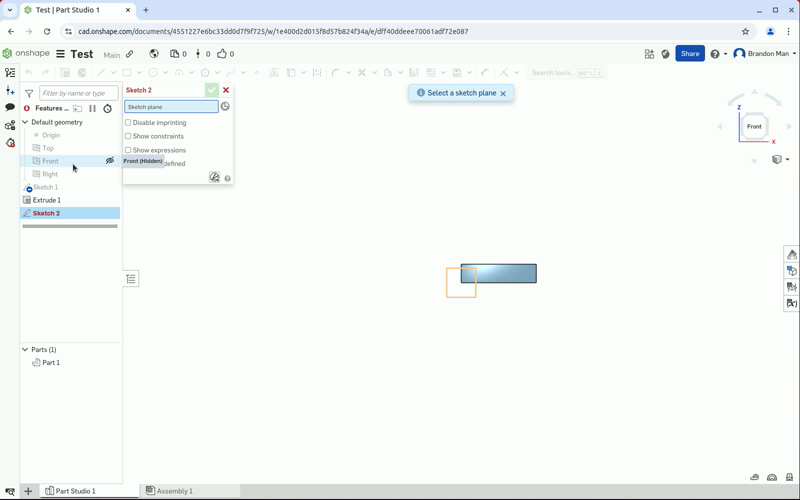
click(73, 163)
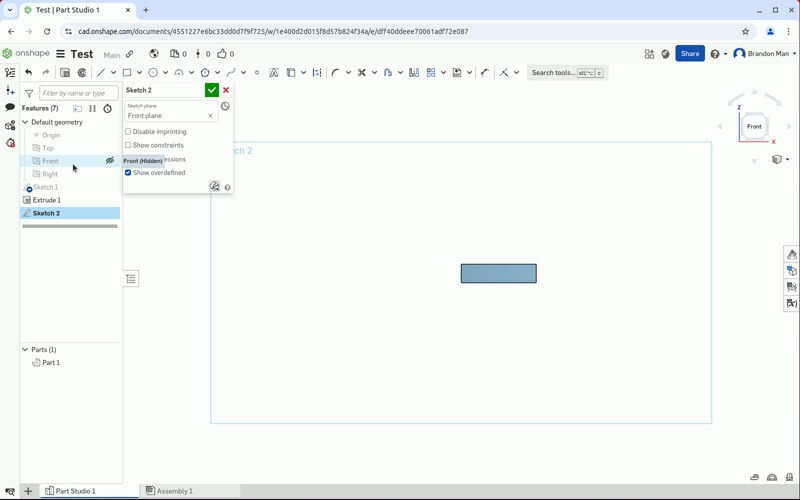
mouse_move(73, 352)
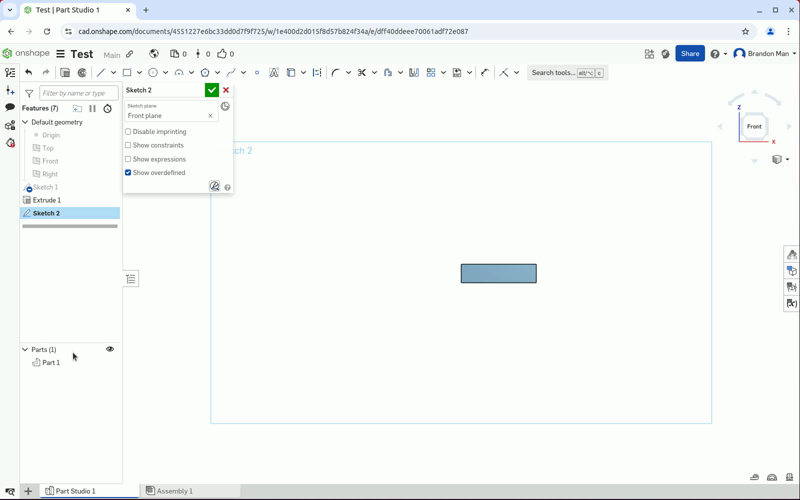
key(y)
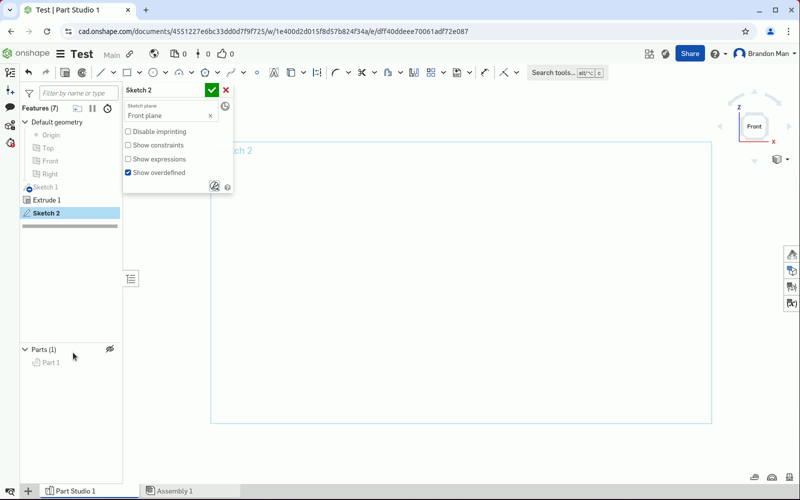
key(l)
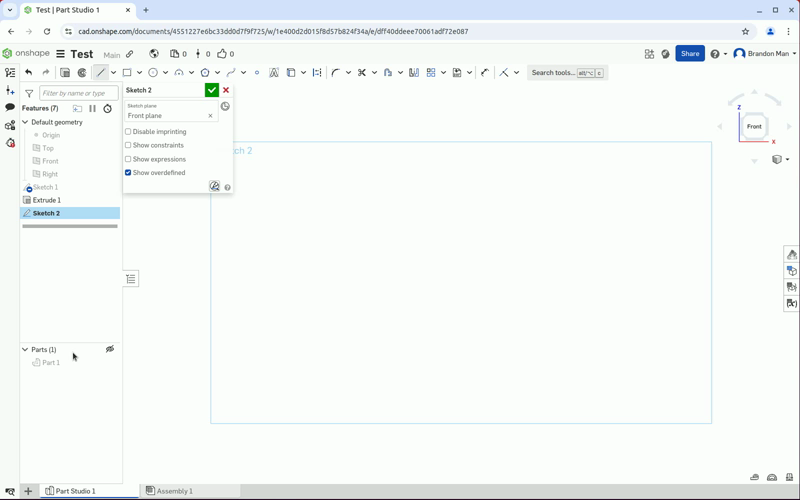
key_down(shift)
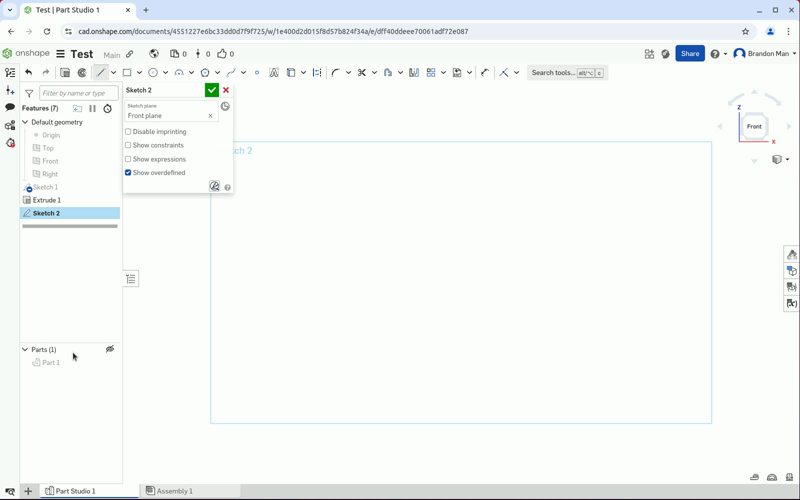
mouse_move(460, 264)
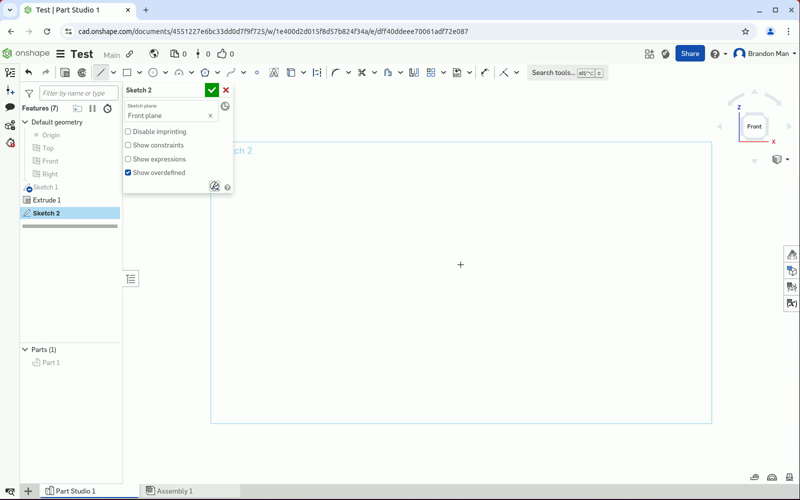
click(460, 264)
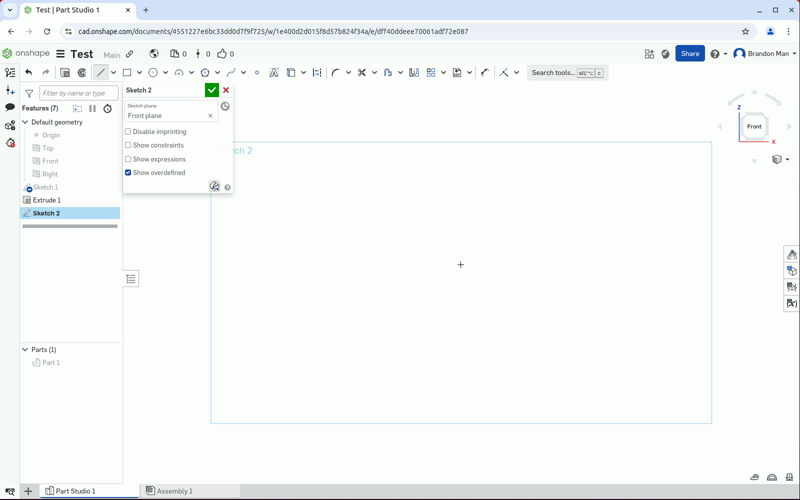
key_up(shift)
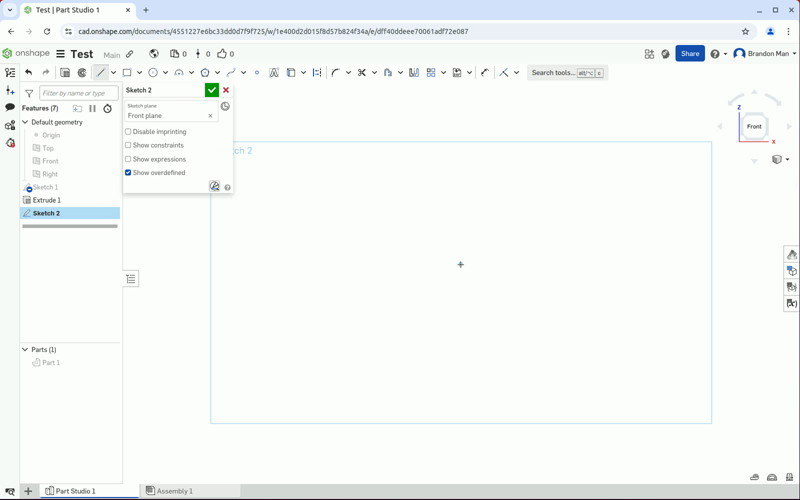
key_down(shift)
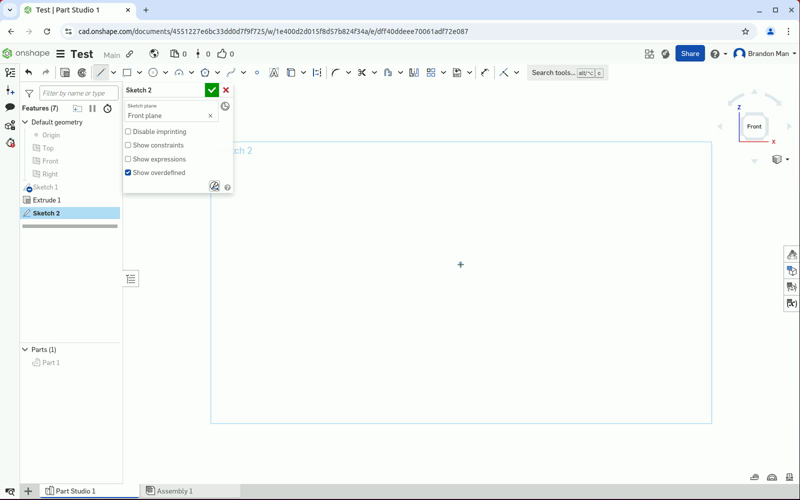
mouse_move(536, 264)
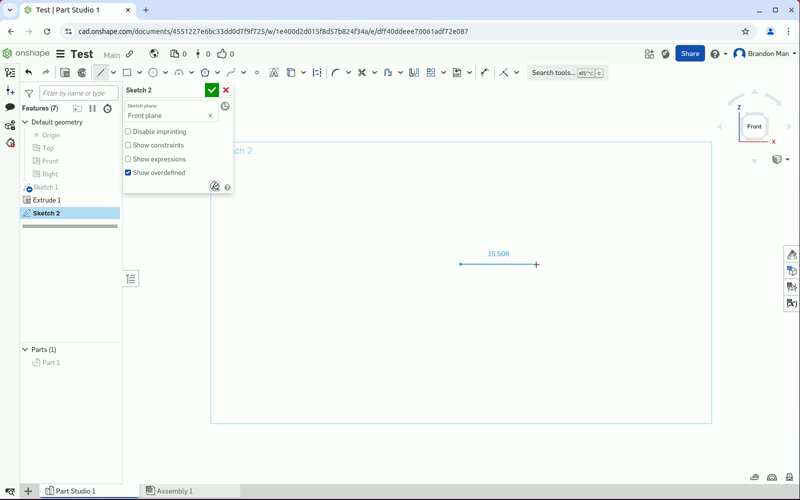
click(536, 264)
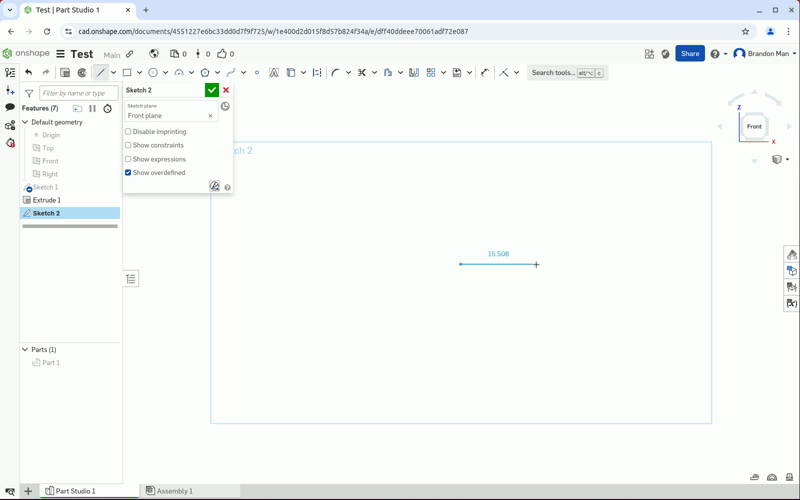
key_up(shift)
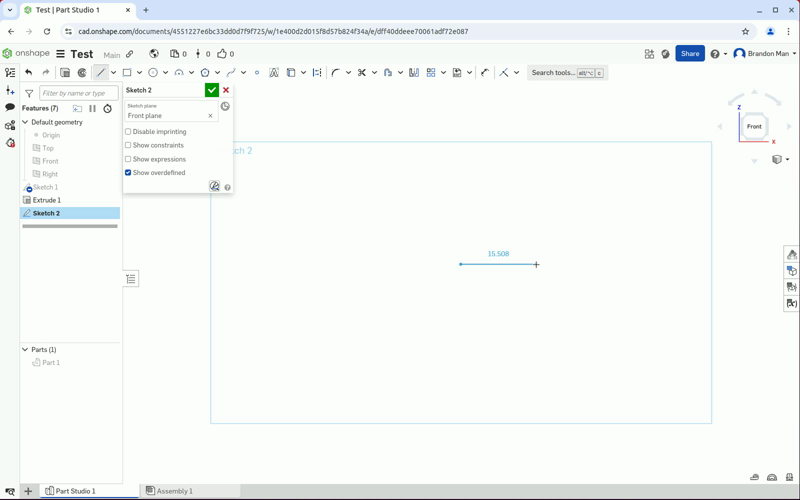
key_down(shift)
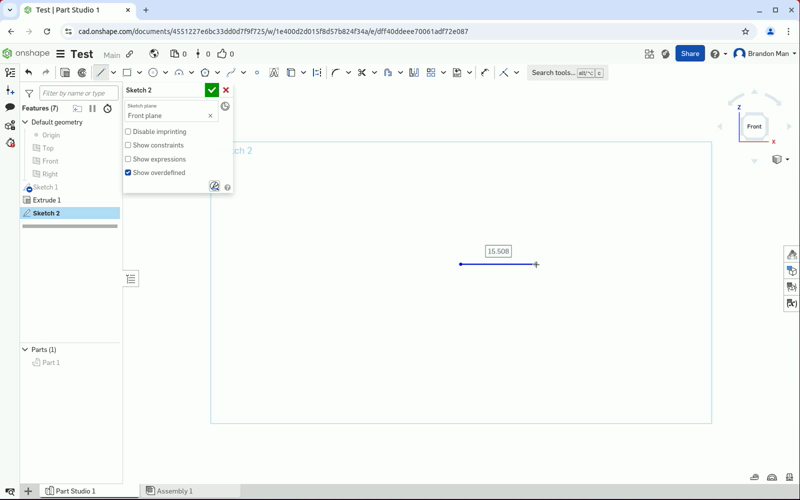
mouse_move(460, 207)
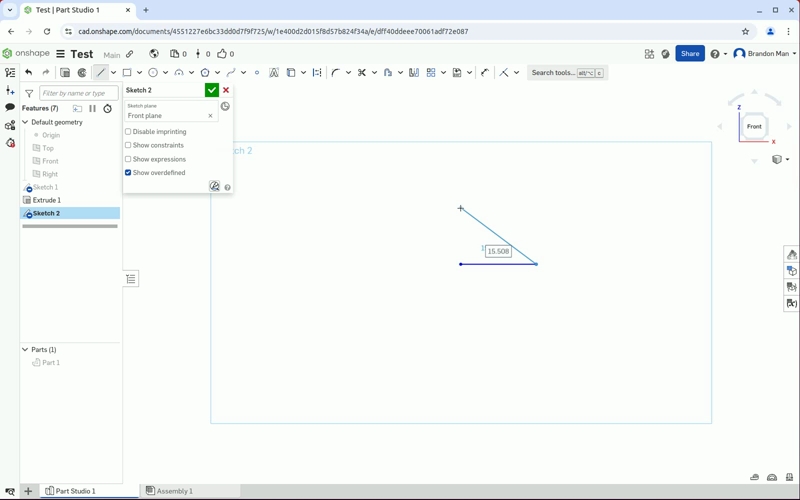
click(460, 207)
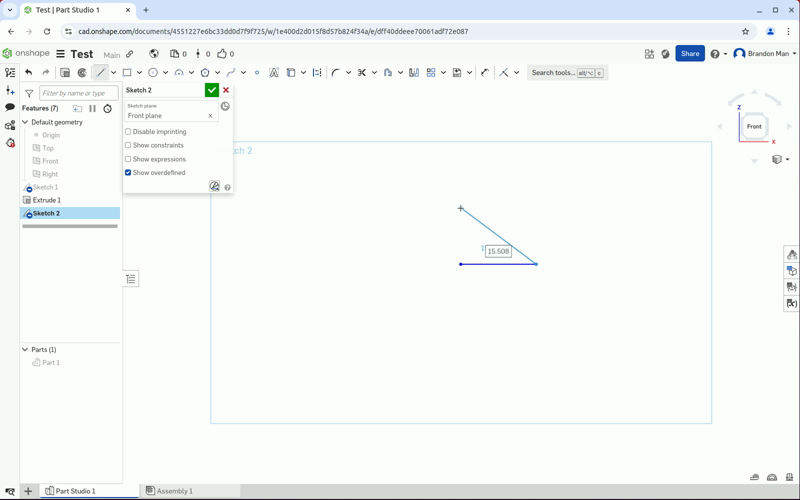
key_up(shift)
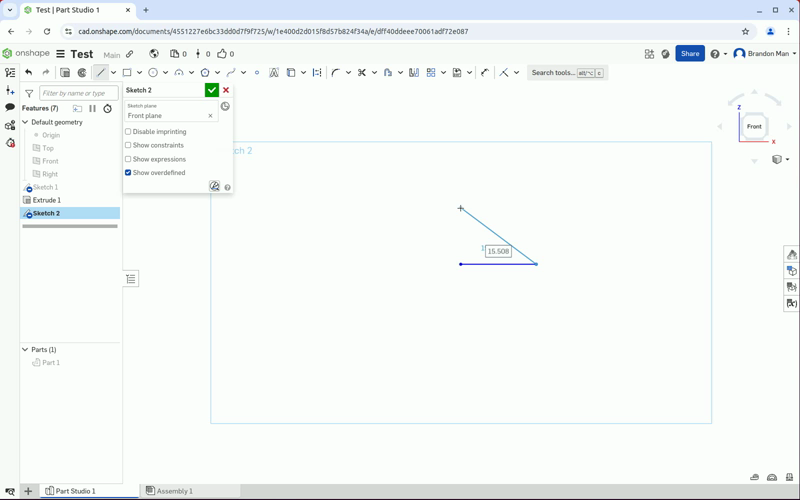
mouse_move(490, 207)
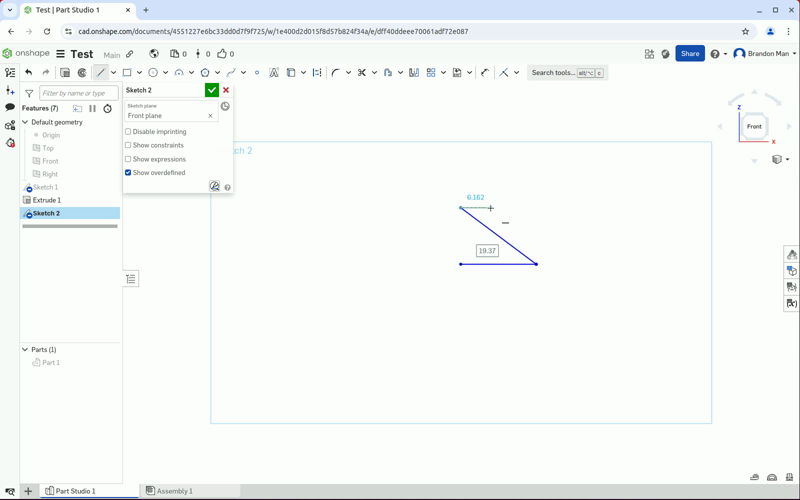
key_down(shift)
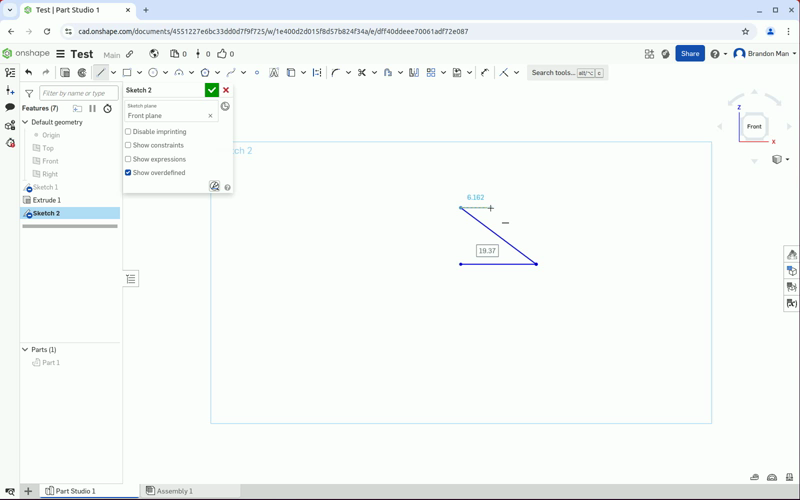
mouse_move(460, 264)
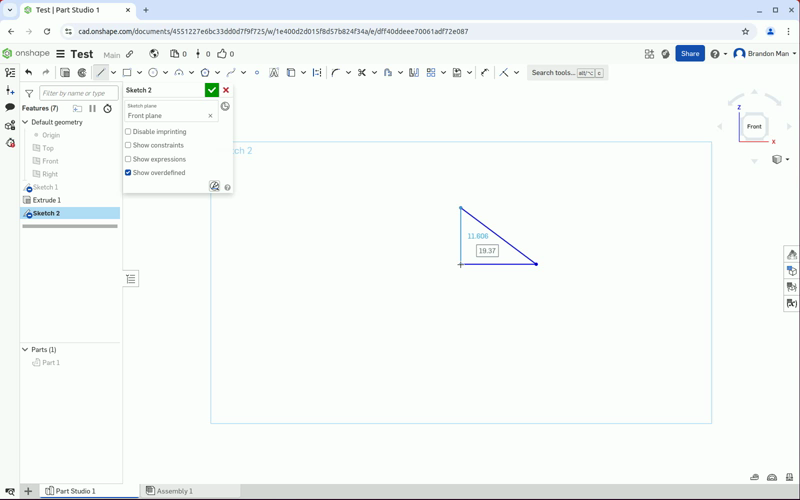
key_up(shift)
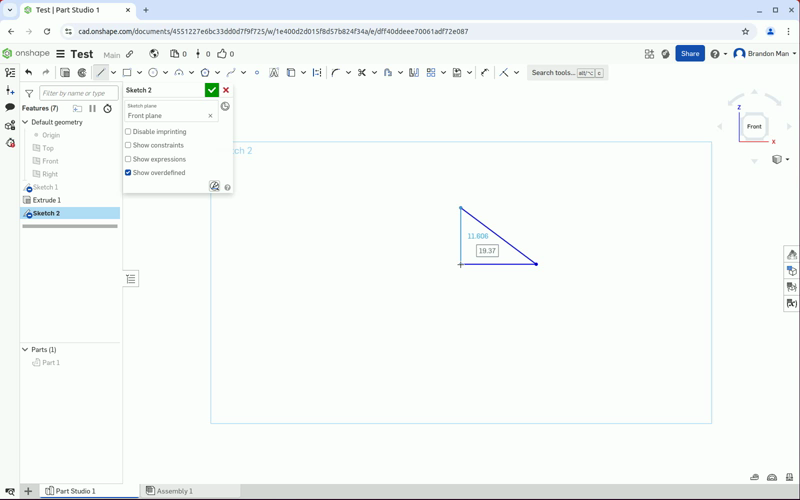
click(460, 264)
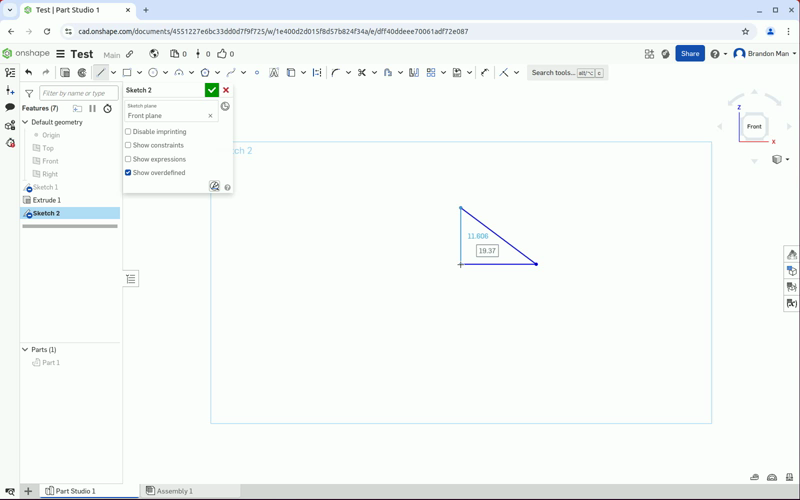
key(esc)
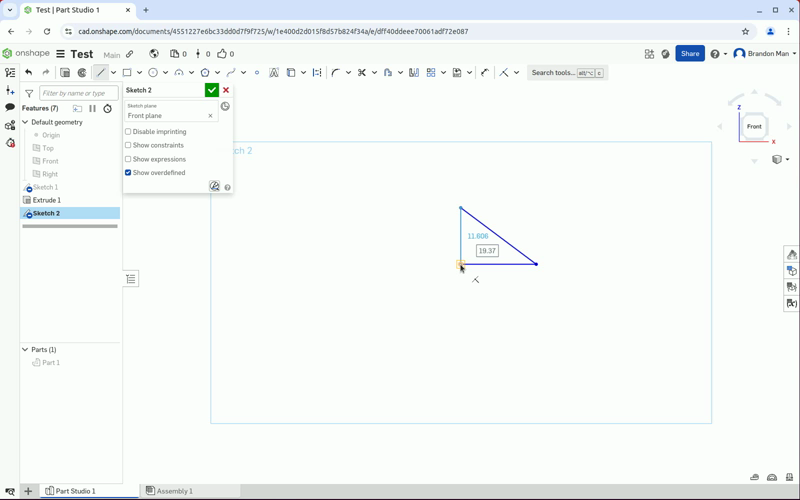
mouse_move(465, 242)
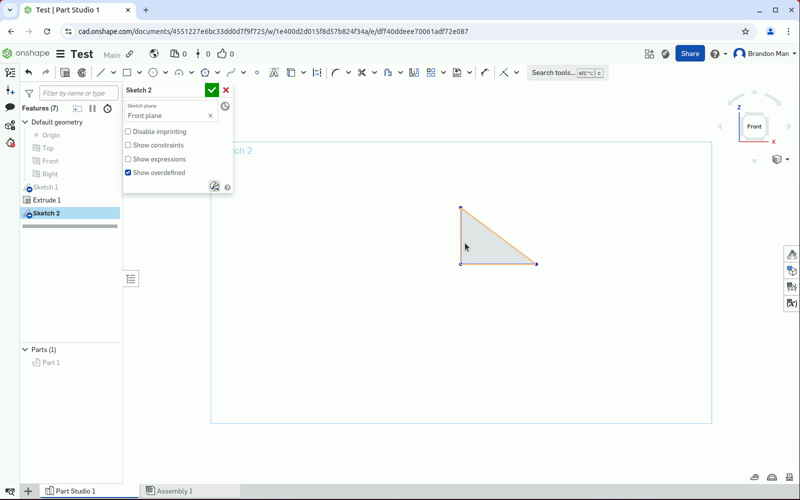
click(465, 242)
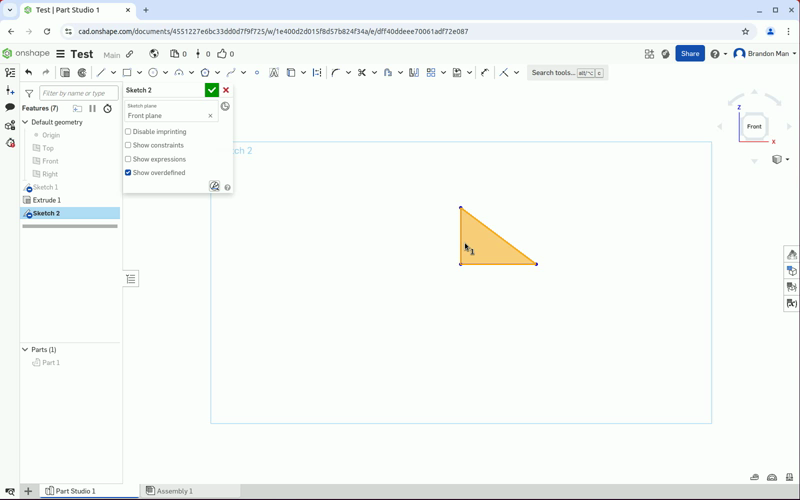
mouse_move(73, 352)
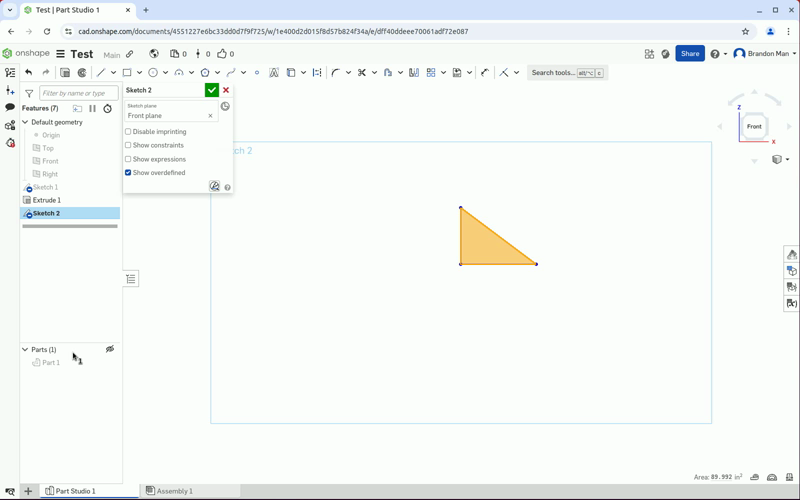
key(shift+y)
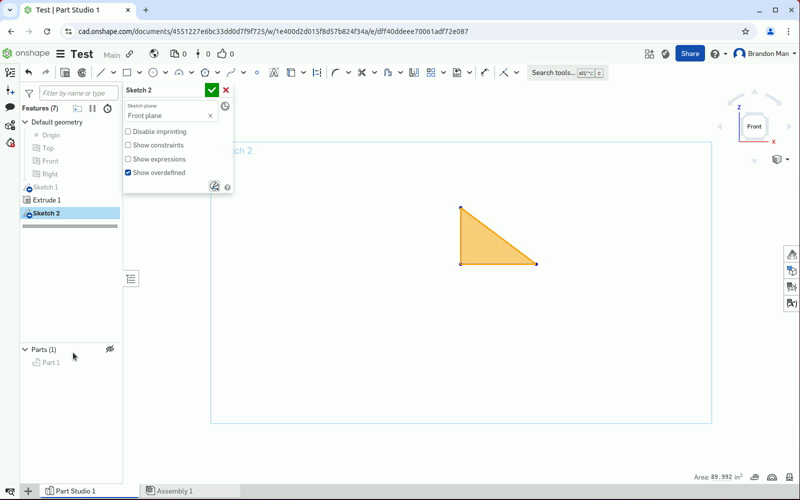
key(shift+e)
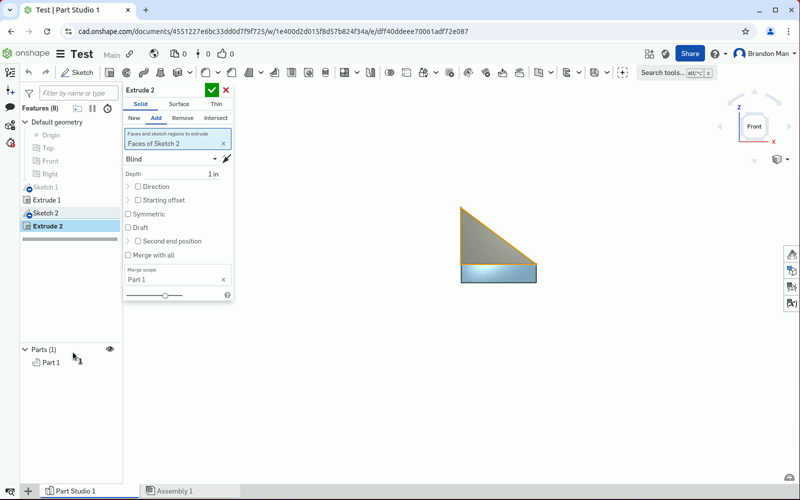
mouse_move(143, 106)
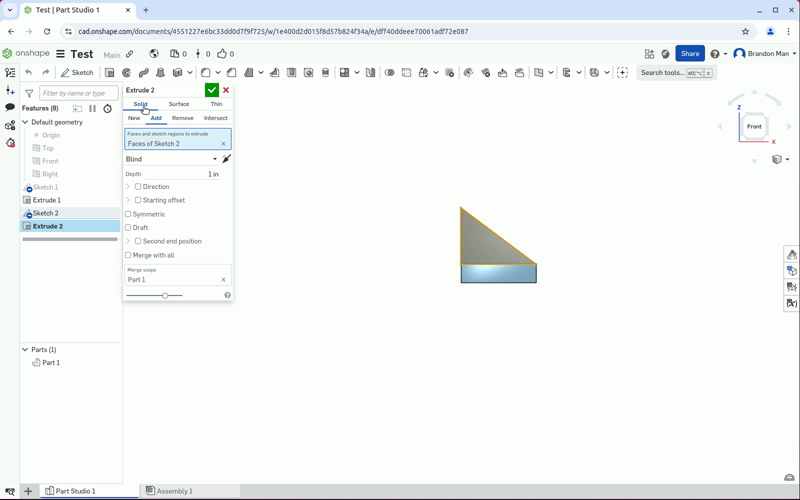
click(143, 106)
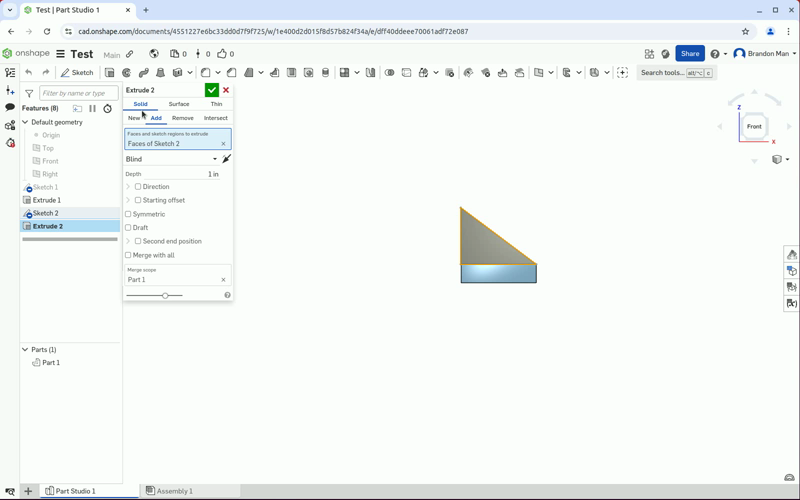
mouse_move(137, 120)
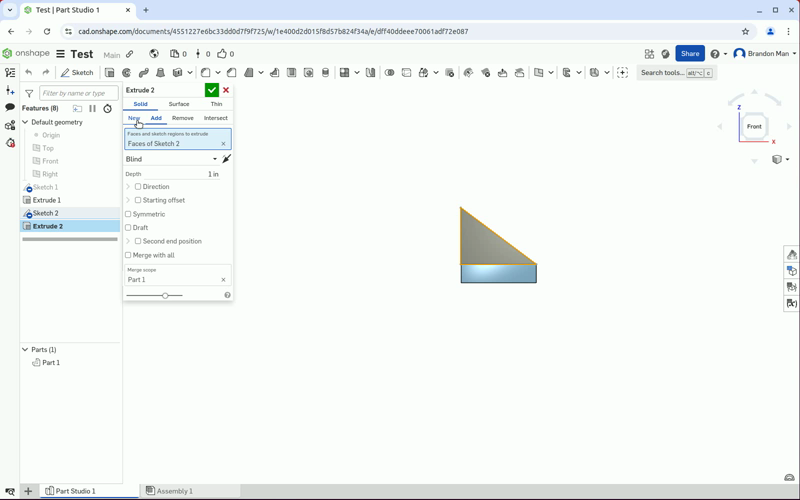
click(137, 120)
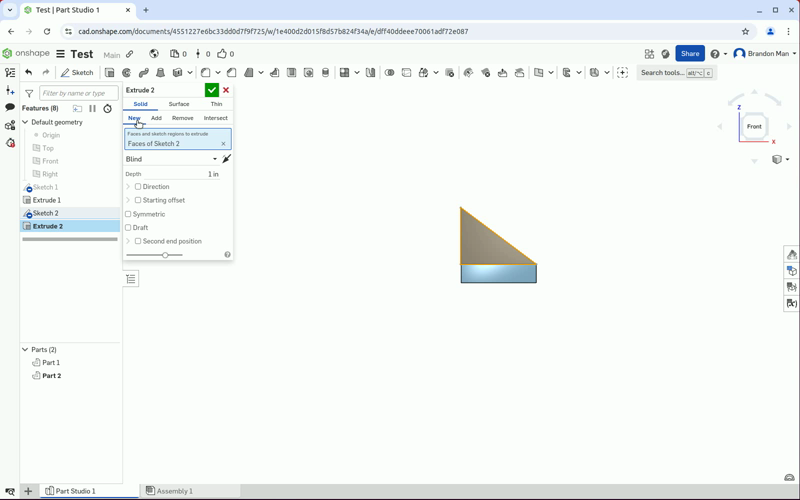
key(tab, 4)
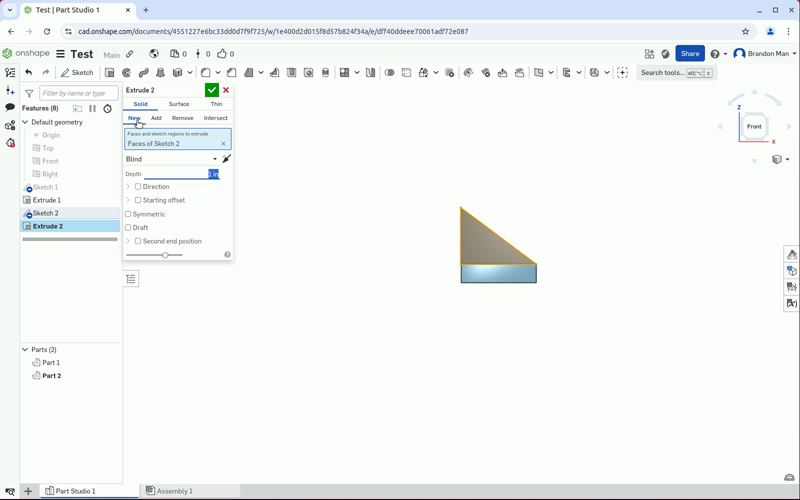
text(15.405)
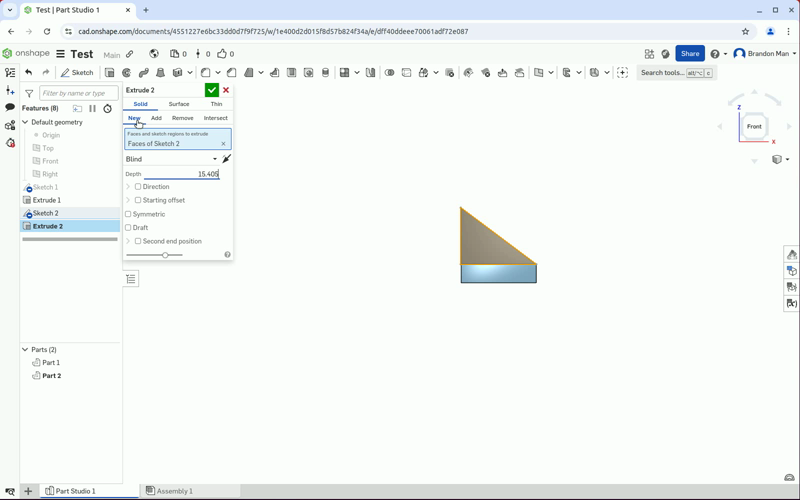
key(enter)
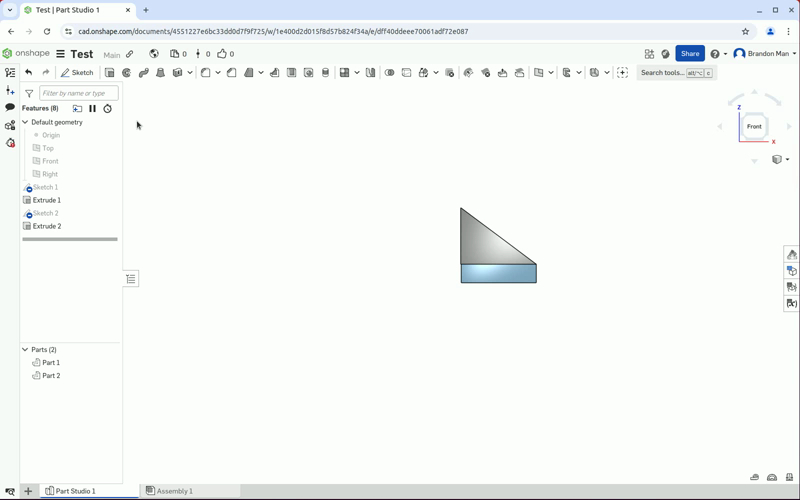
key(shift+h)
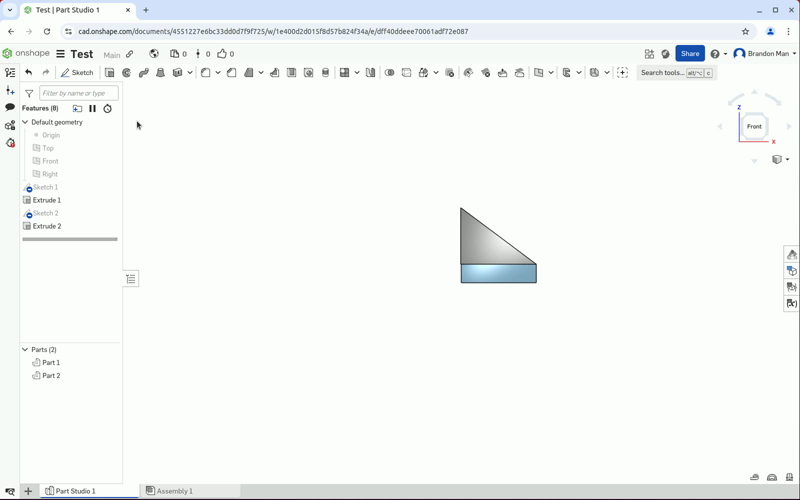
key(shift+h)
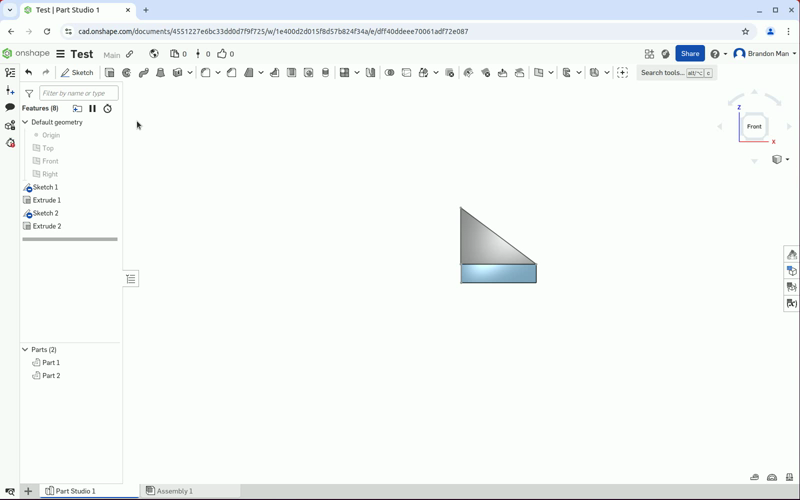
key(shift+7)
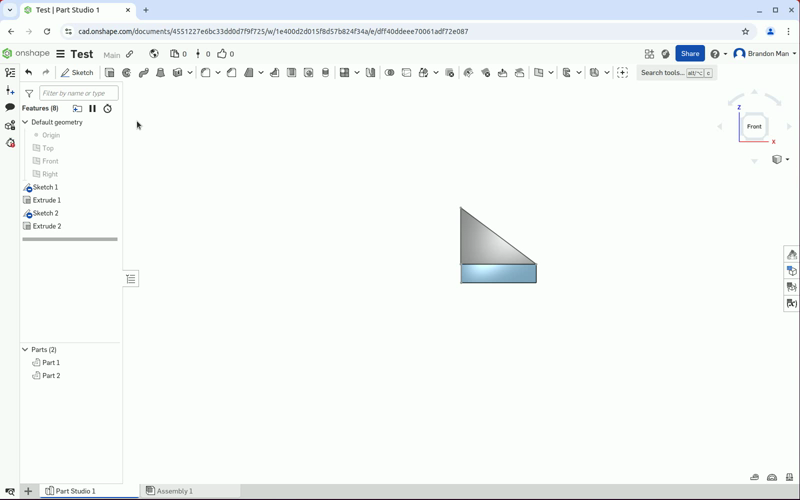
key(left, 2)
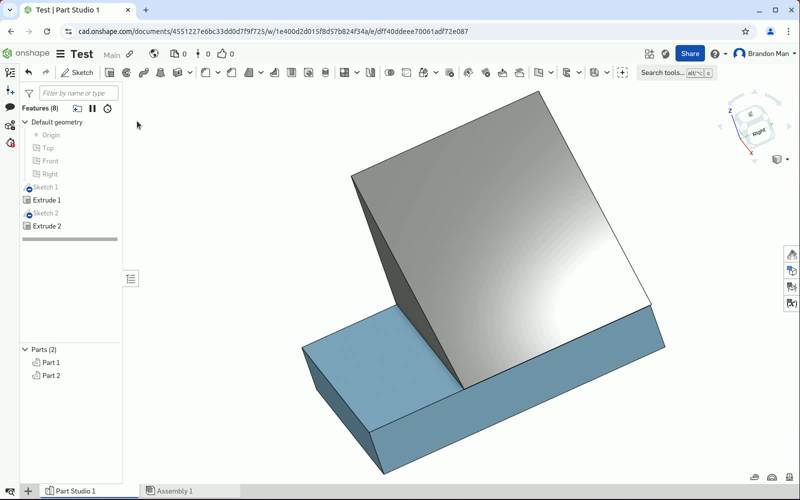
key(down, 2)
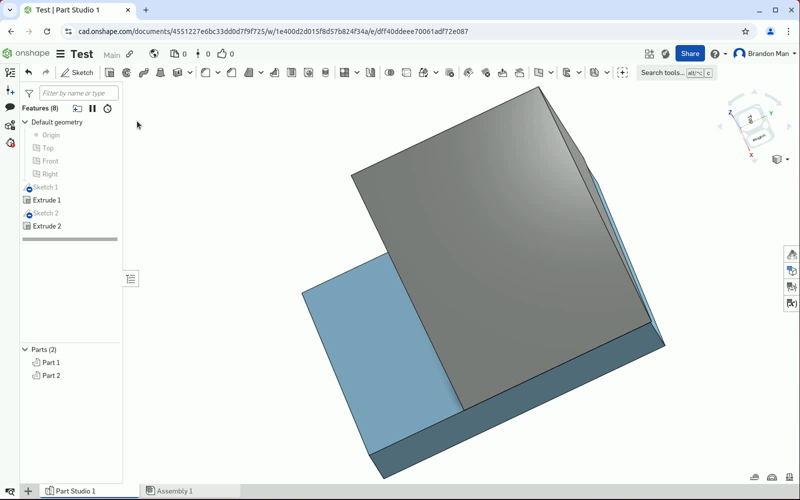
key(up, 2)
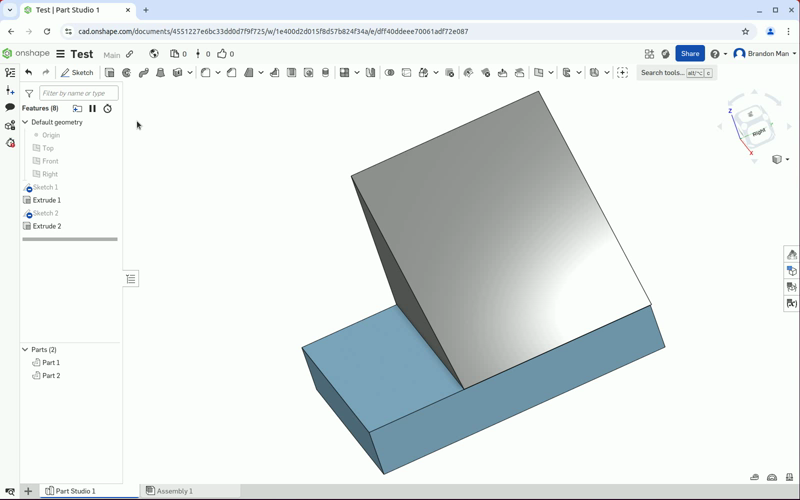
key(right, 2)
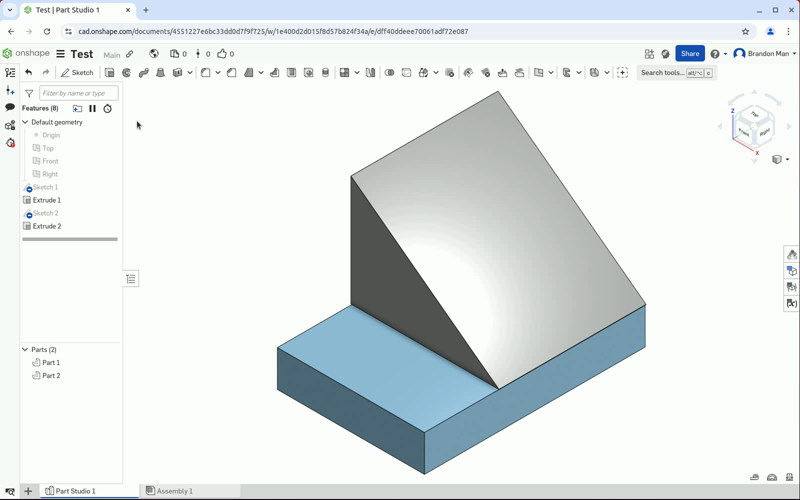
mouse_move(73, 189)
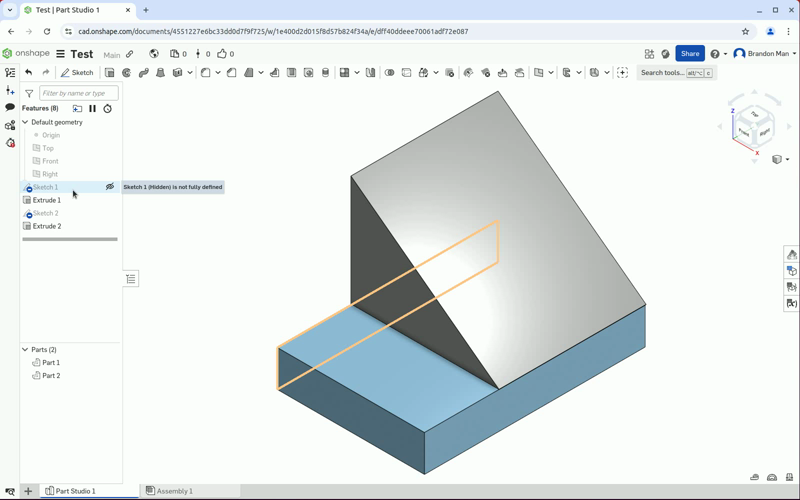
click(73, 189)